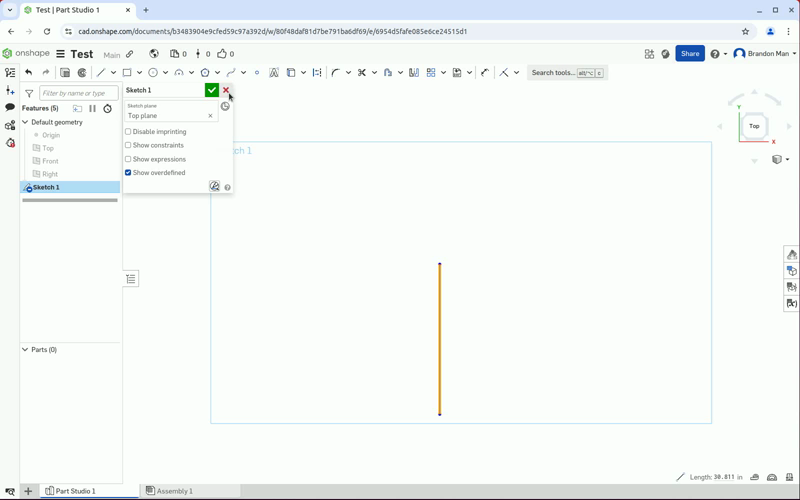
key(shift+h)
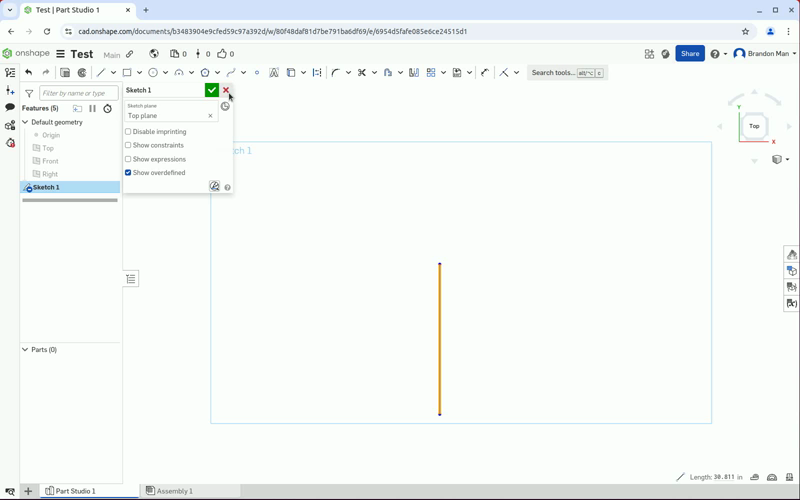
key(shift+s)
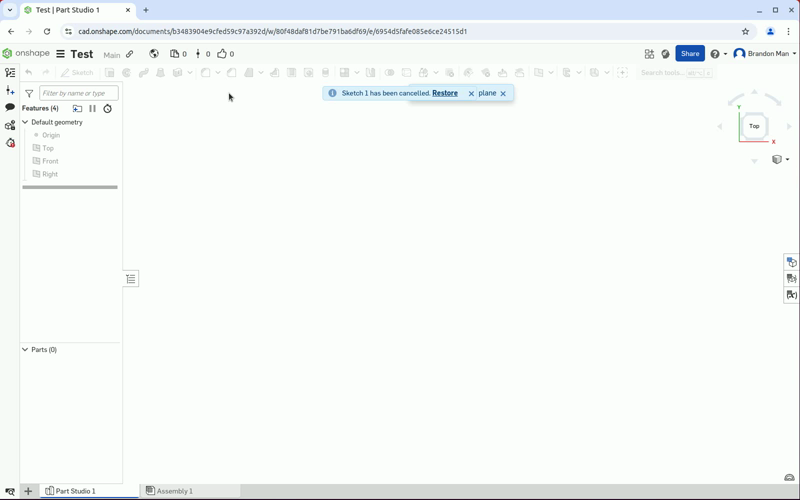
mouse_move(73, 150)
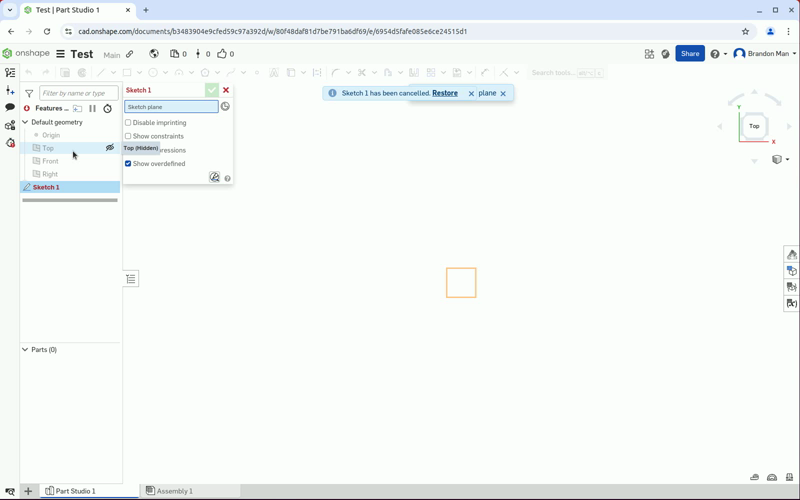
click(73, 150)
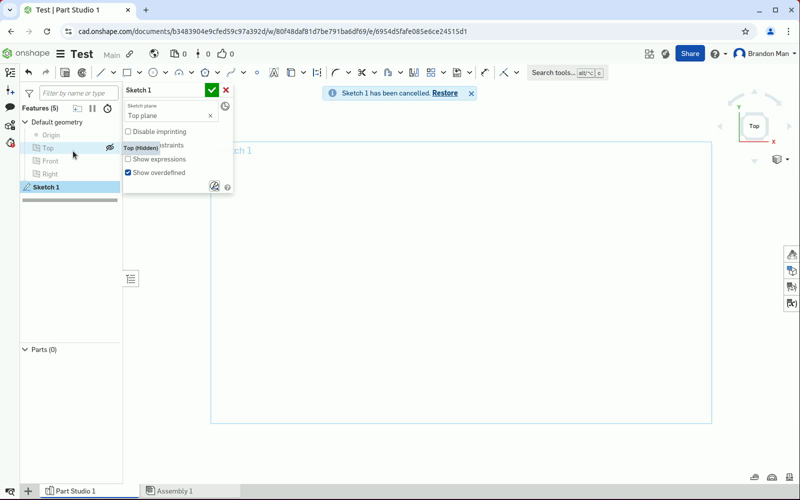
mouse_move(73, 352)
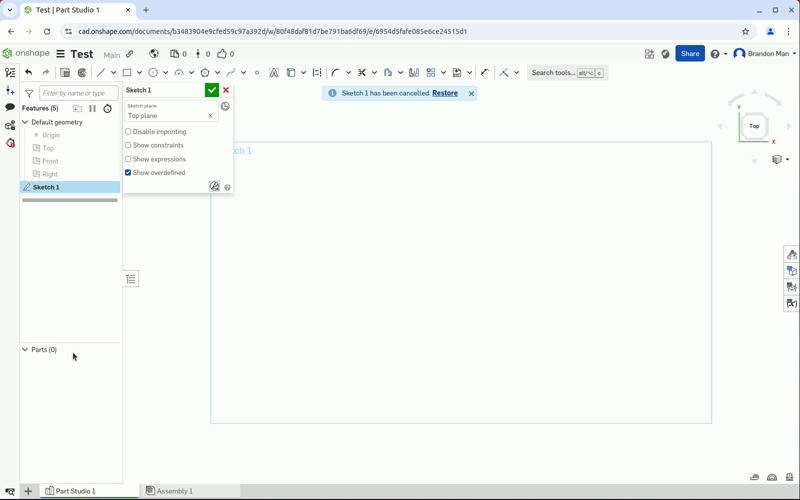
key(y)
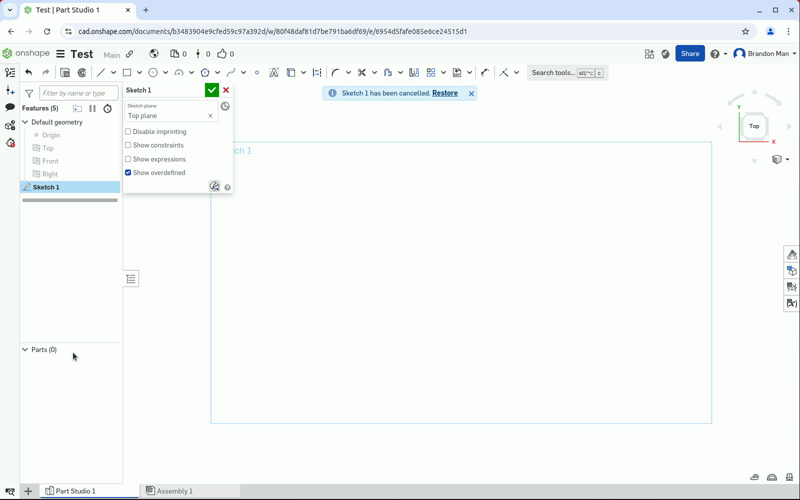
key(l)
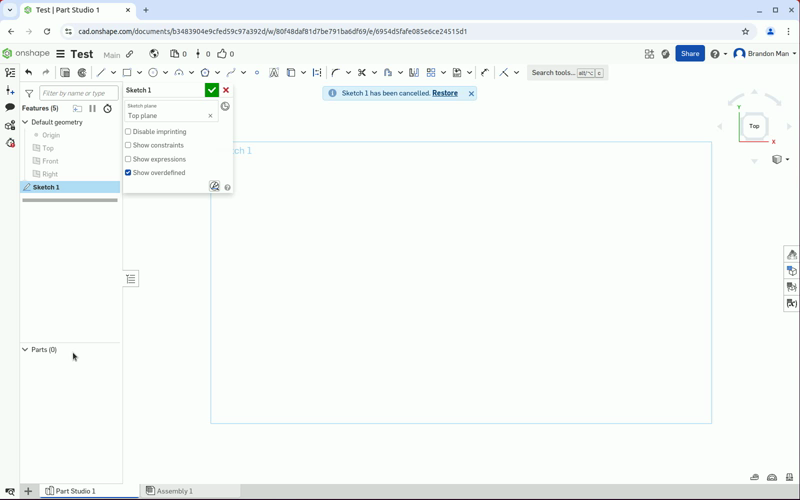
key_down(shift)
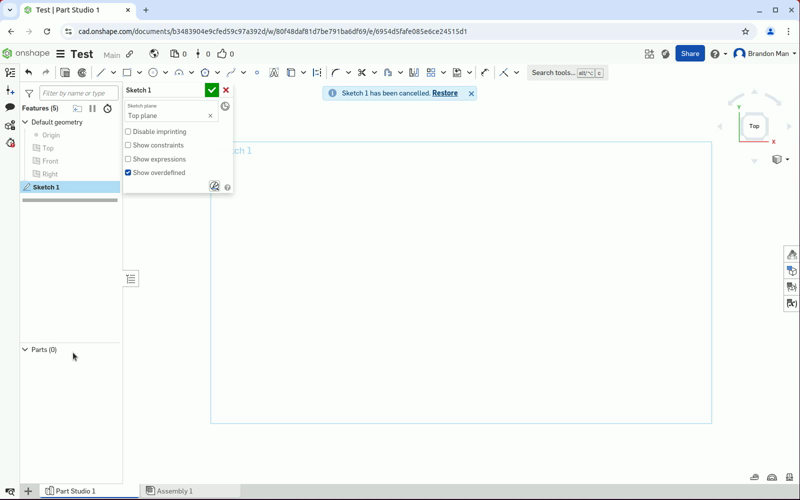
mouse_move(438, 305)
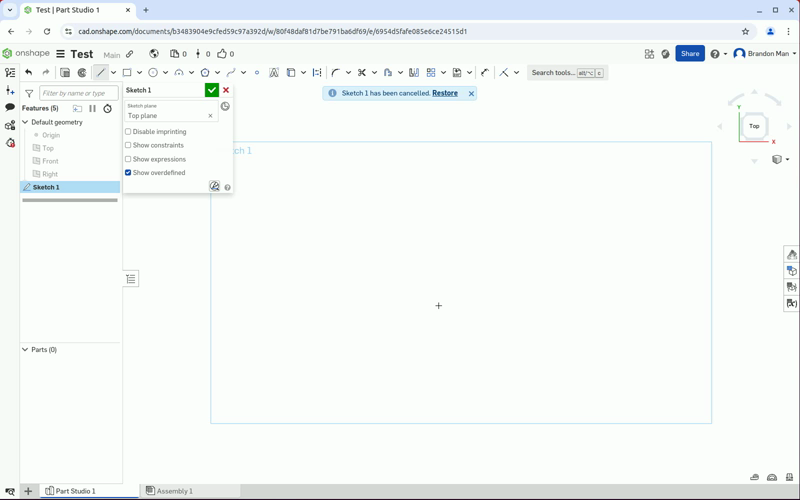
click(438, 305)
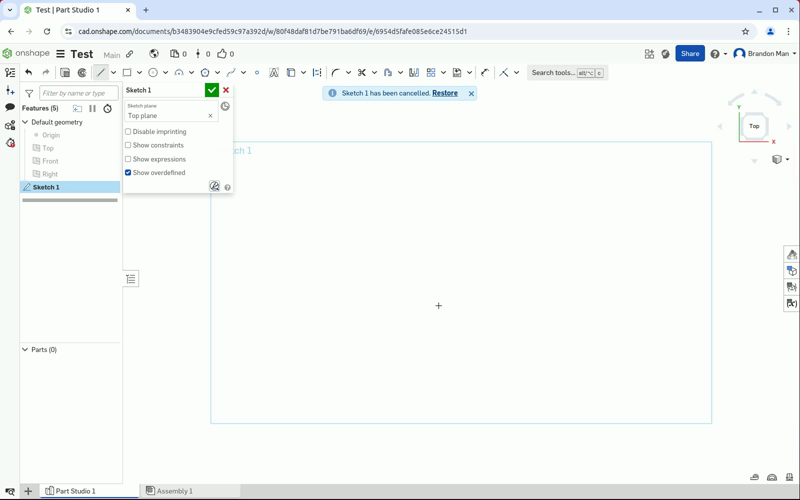
key_up(shift)
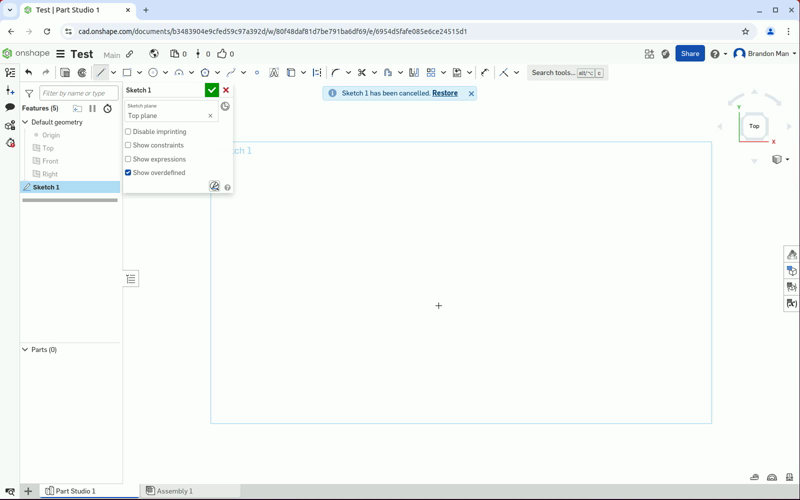
key_down(shift)
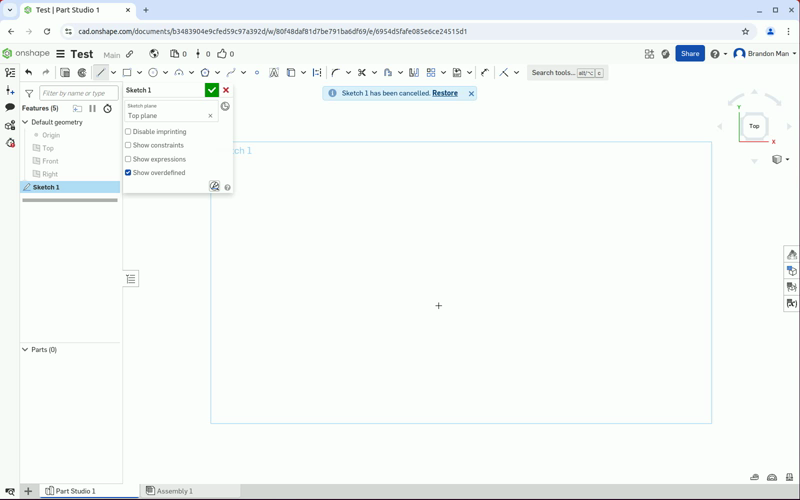
mouse_move(468, 305)
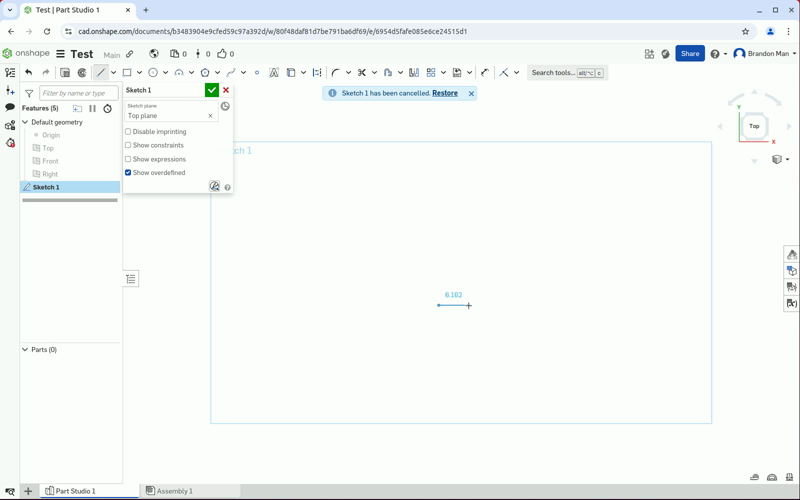
mouse_move(482, 305)
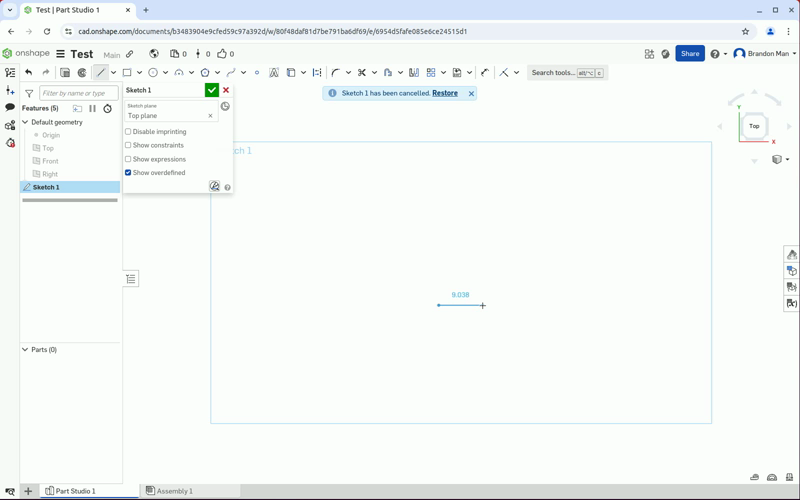
click(482, 305)
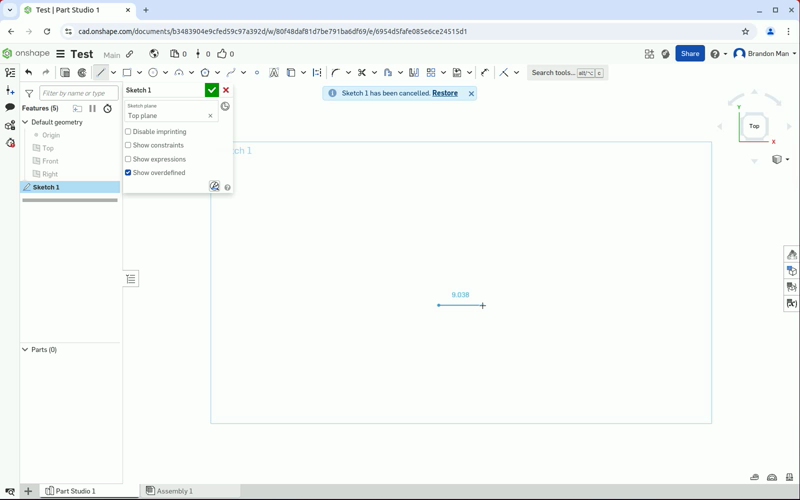
key_up(shift)
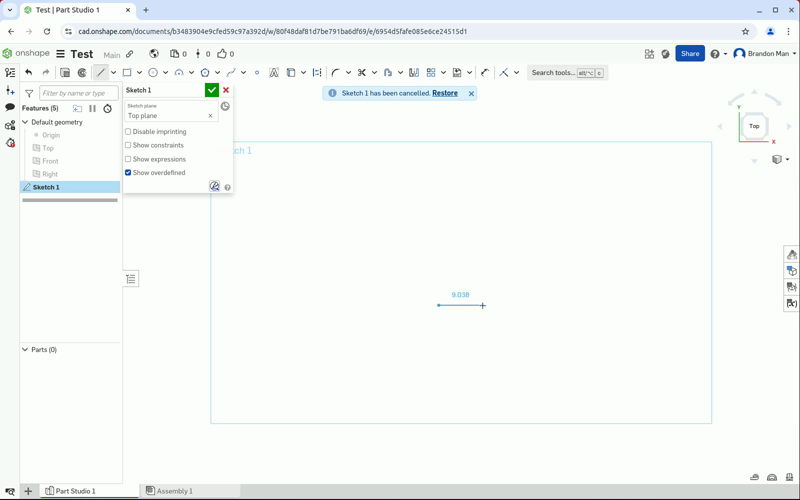
key_down(shift)
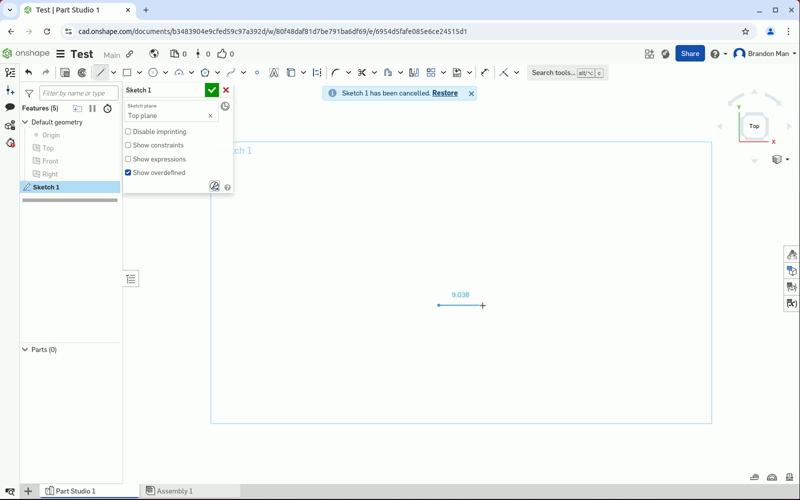
mouse_move(512, 305)
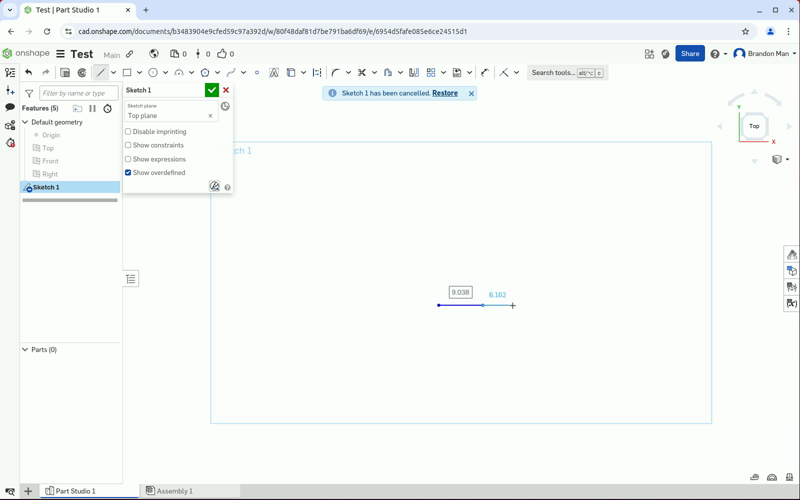
mouse_move(482, 261)
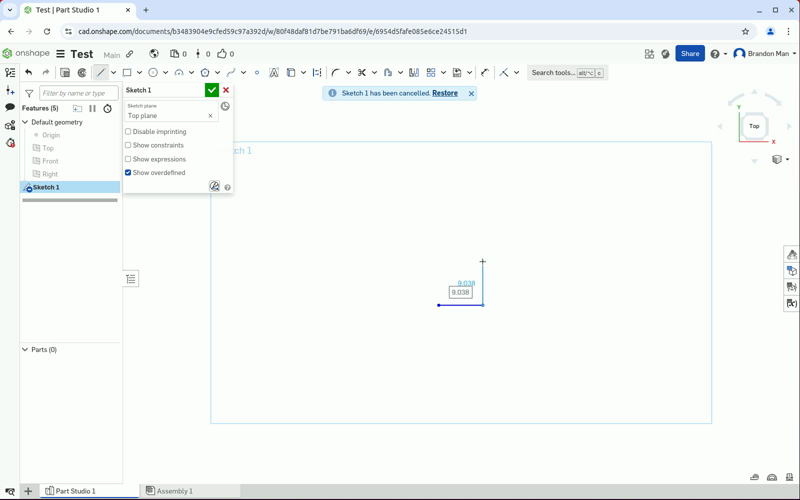
click(482, 261)
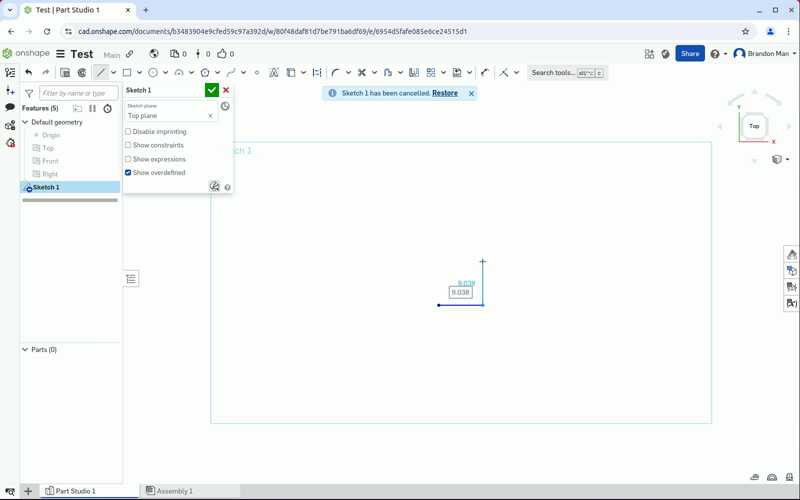
key_up(shift)
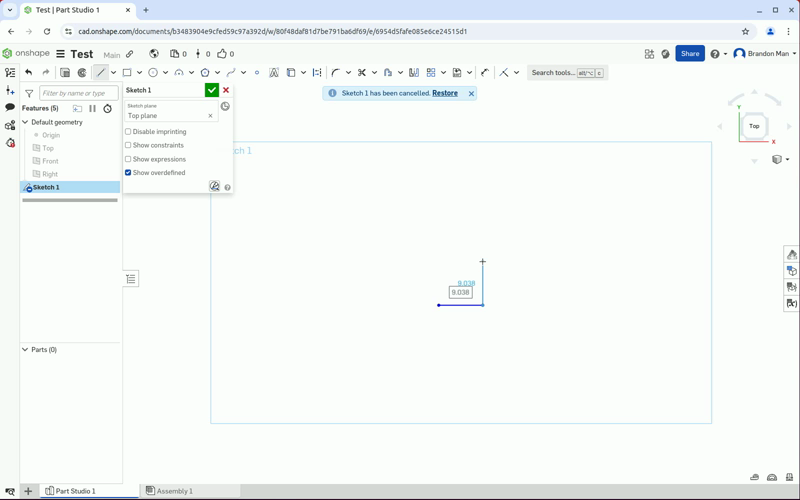
key_down(shift)
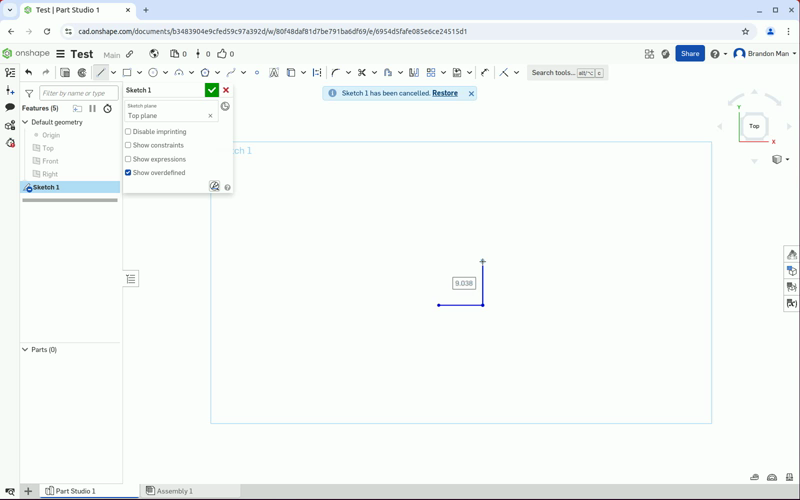
mouse_move(512, 261)
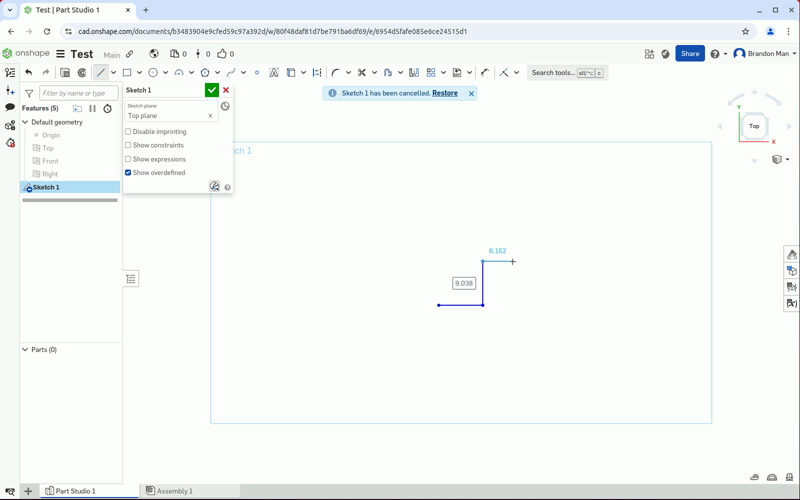
mouse_move(438, 261)
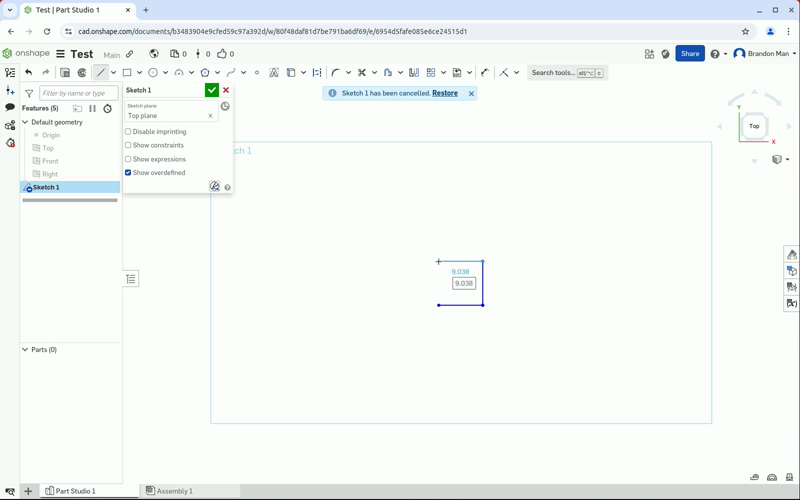
click(438, 261)
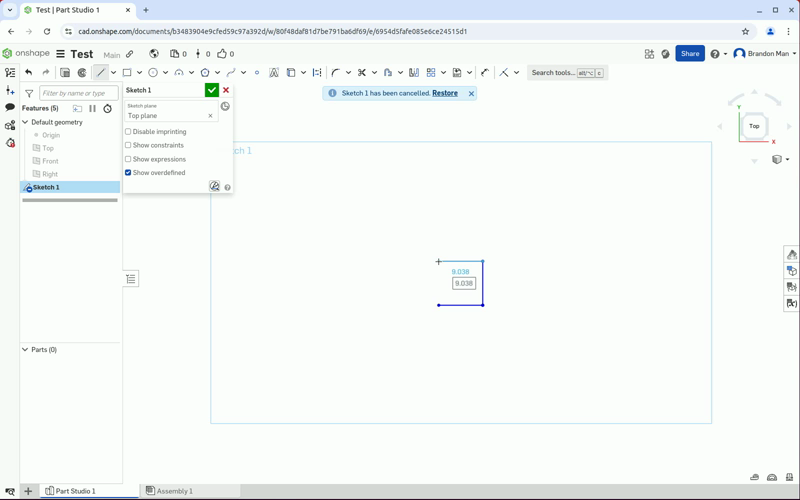
key_up(shift)
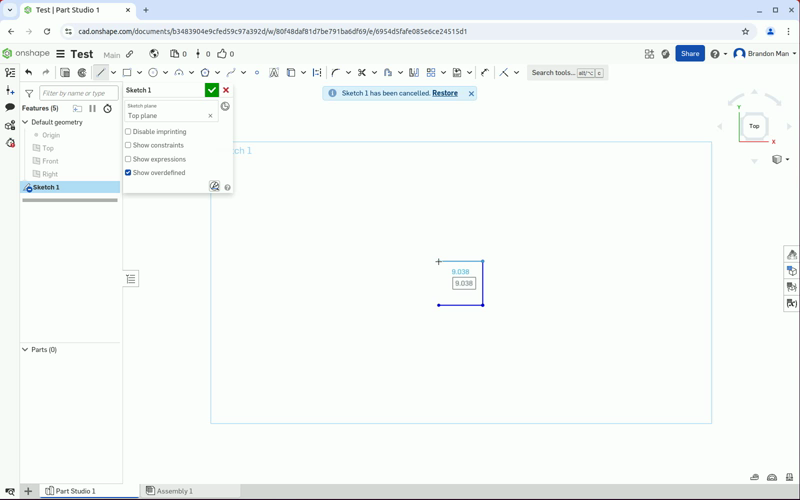
mouse_move(468, 261)
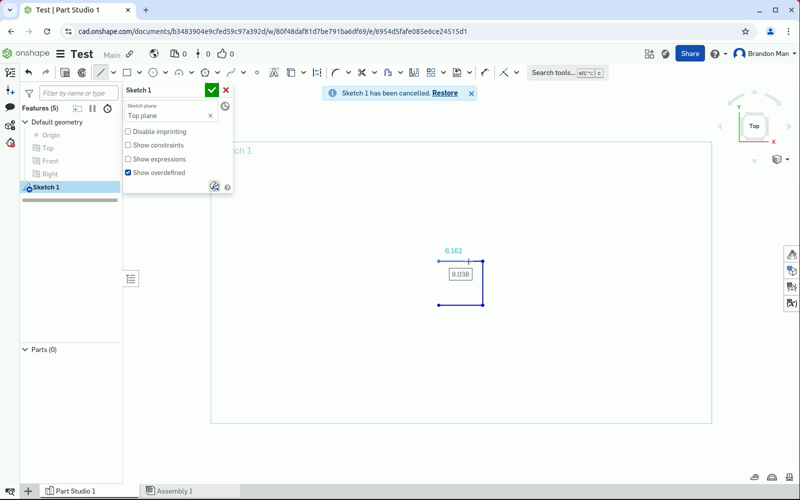
key_down(shift)
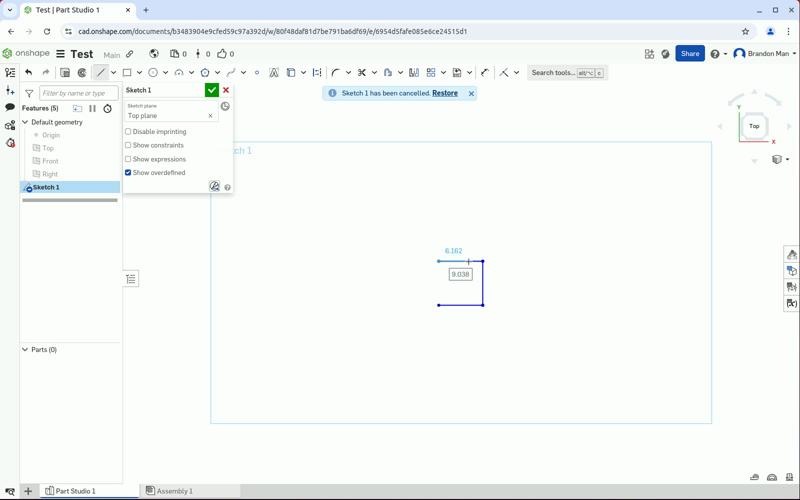
mouse_move(438, 305)
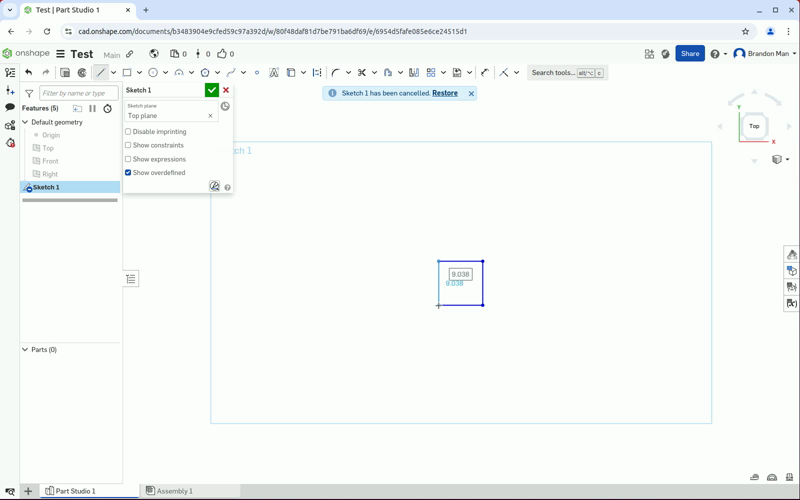
key_up(shift)
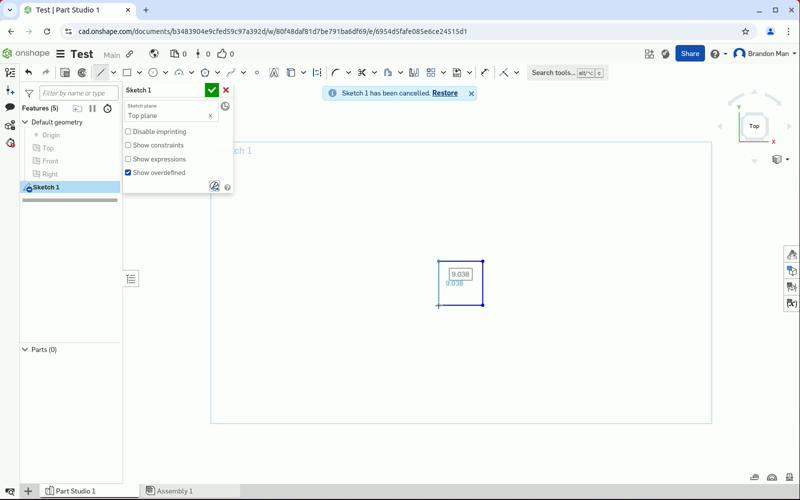
click(438, 305)
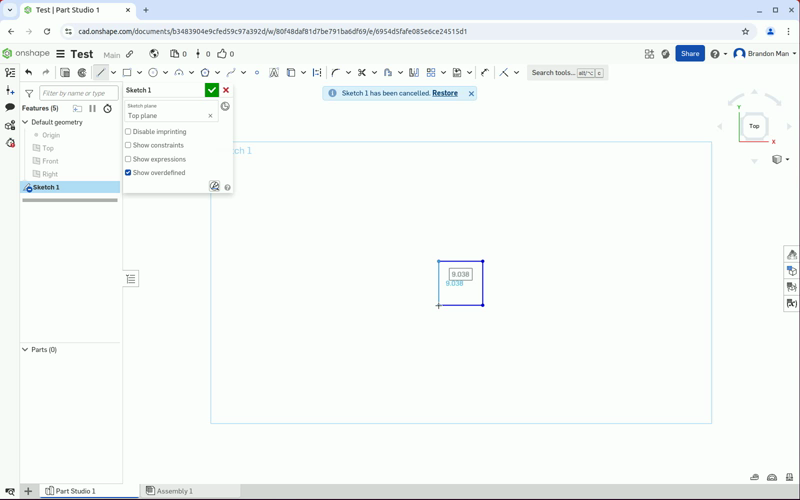
key(esc)
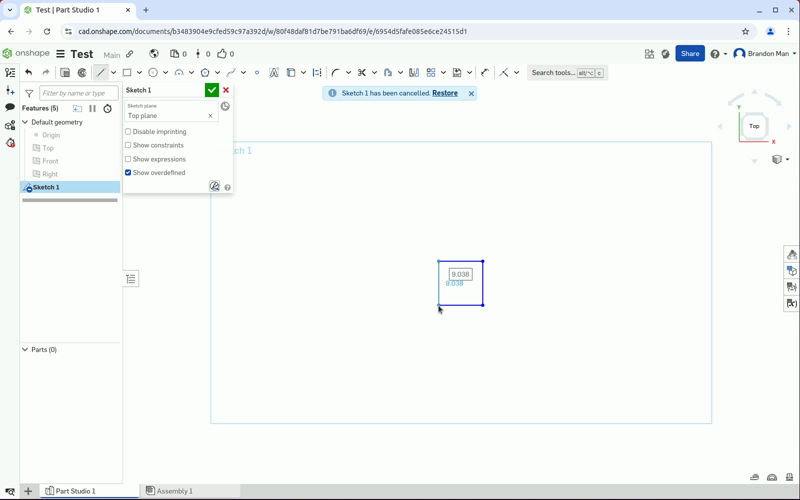
mouse_move(469, 283)
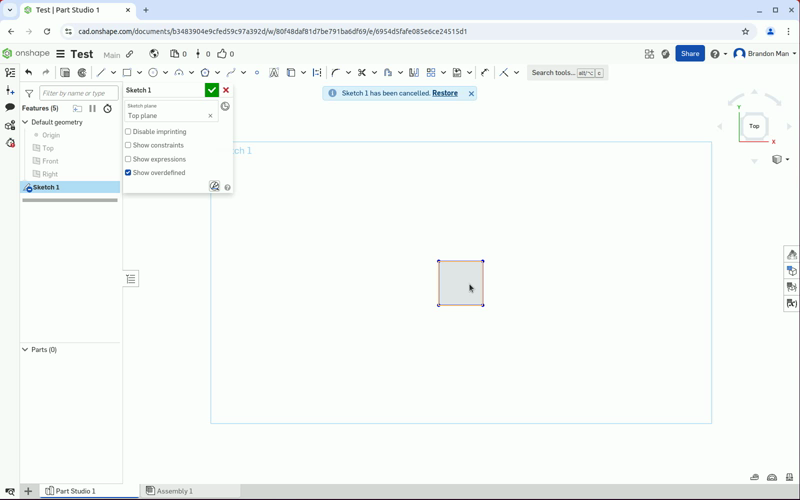
click(469, 283)
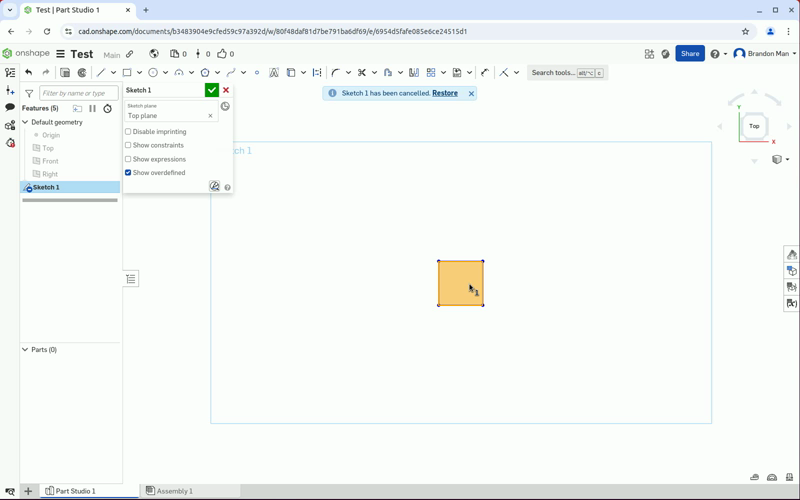
mouse_move(73, 352)
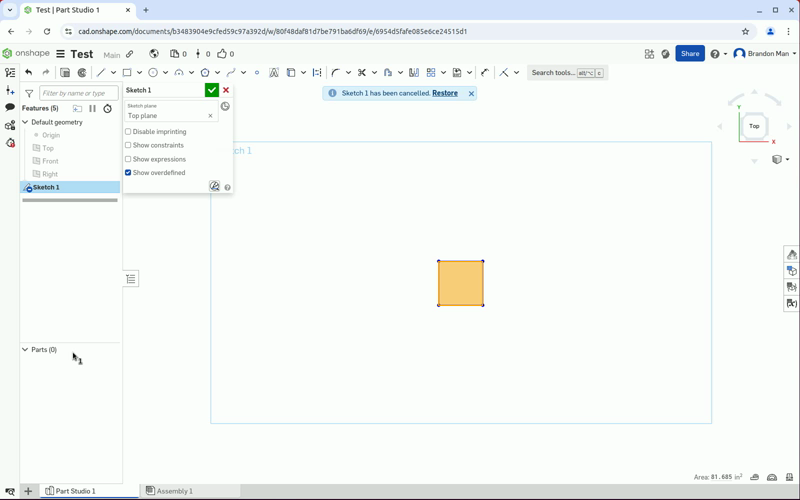
key(shift+y)
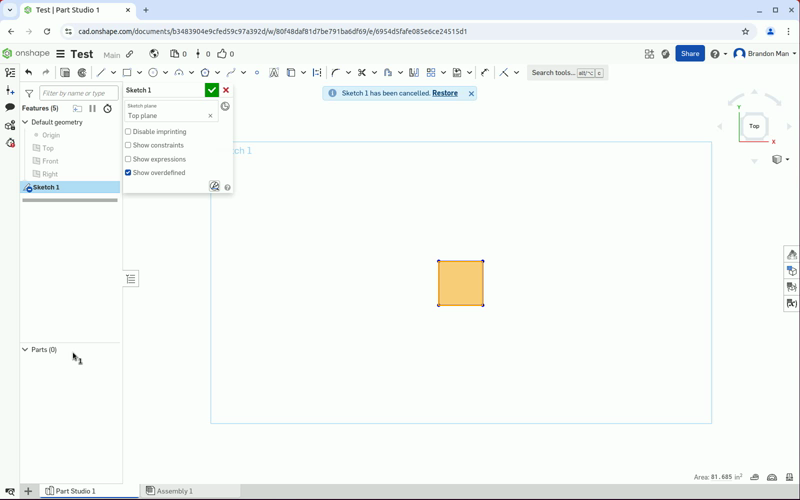
key(shift+e)
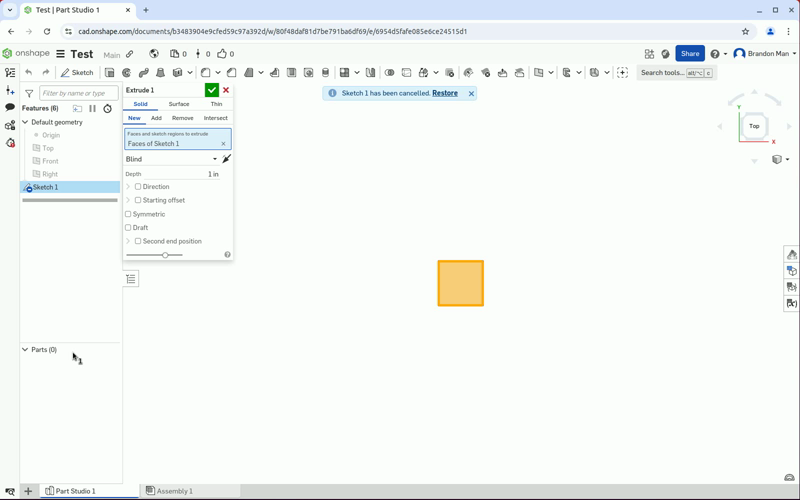
mouse_move(143, 106)
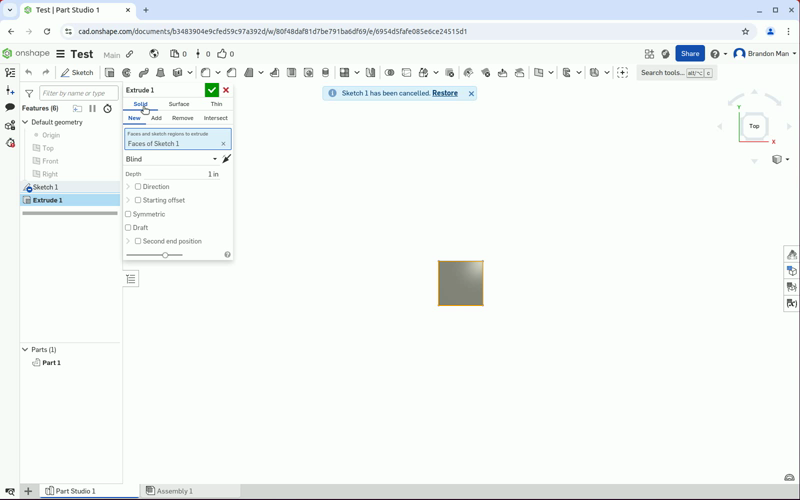
click(143, 106)
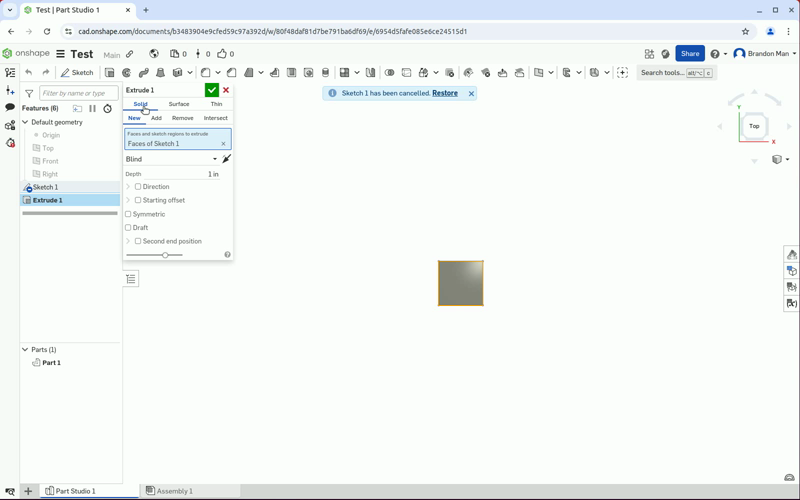
mouse_move(137, 120)
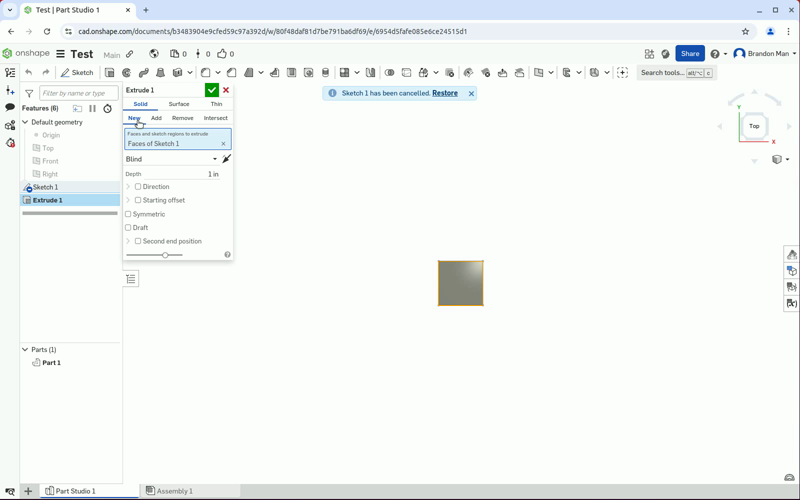
click(137, 120)
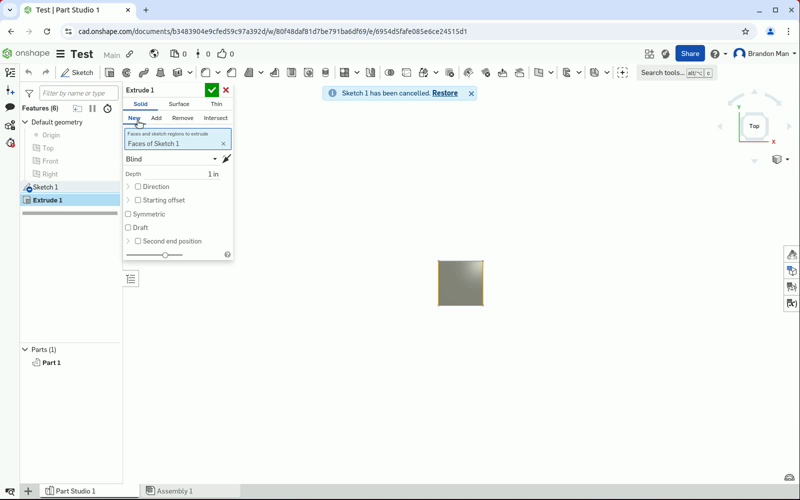
key(tab, 4)
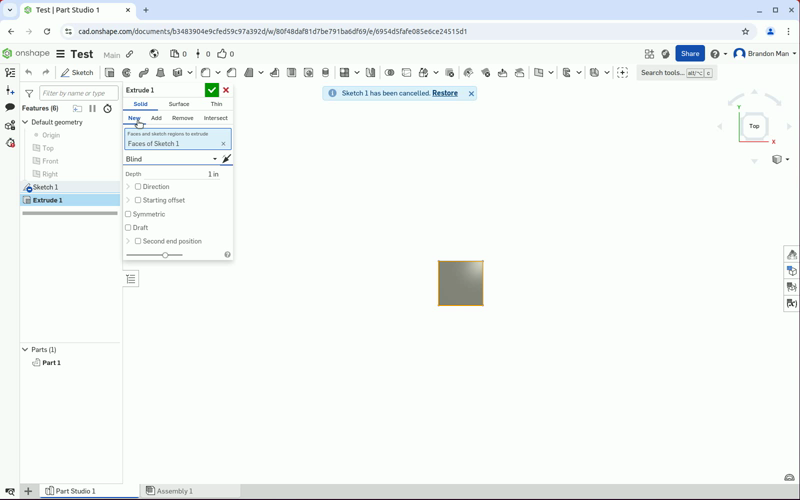
text(2.889)
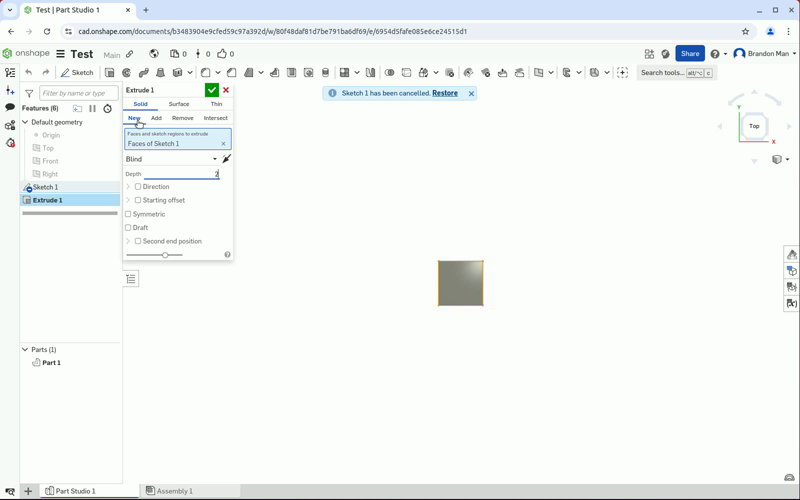
key(enter)
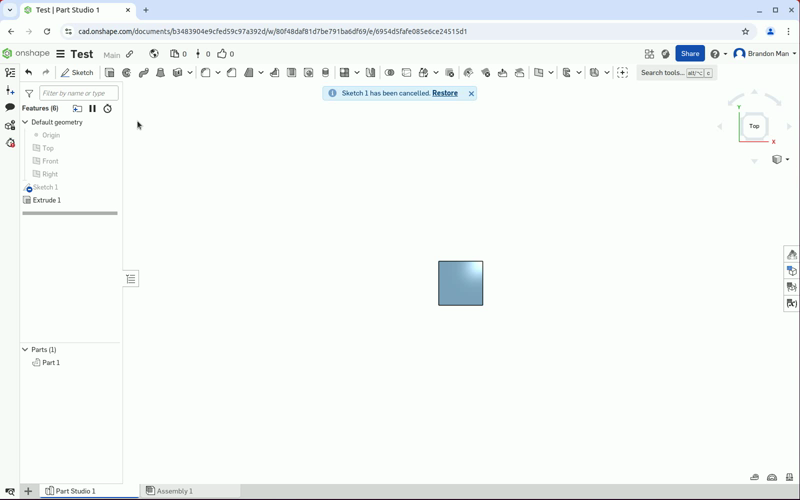
key(shift+h)
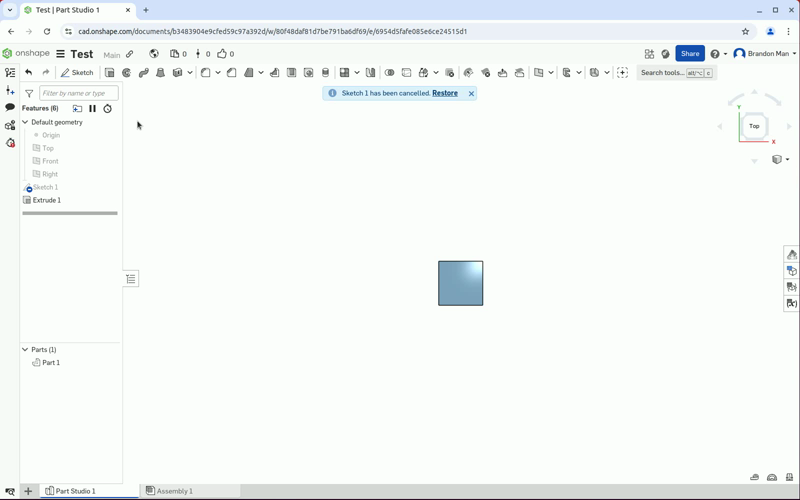
key(shift+h)
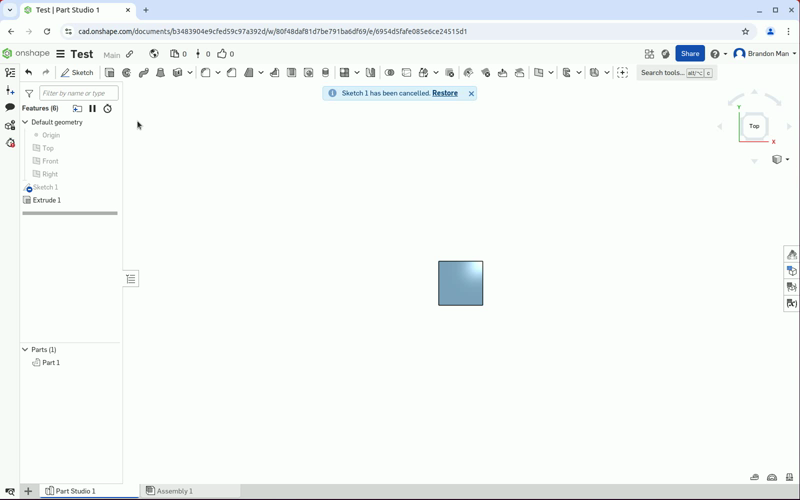
mouse_move(73, 189)
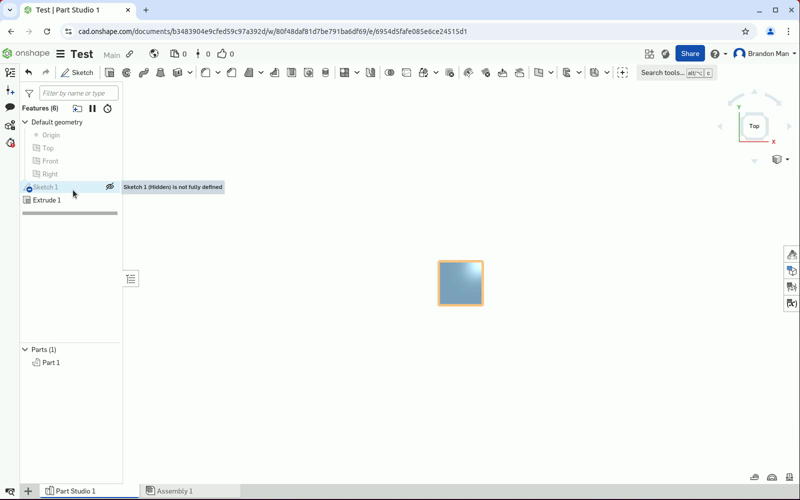
click(73, 189)
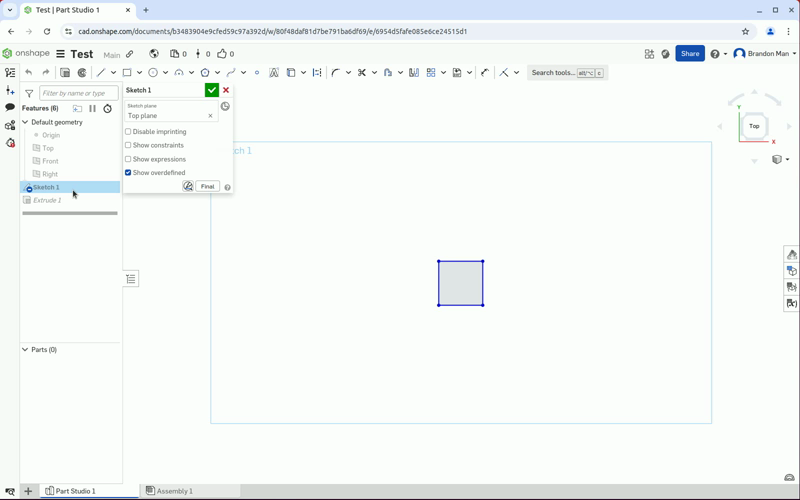
mouse_move(229, 92)
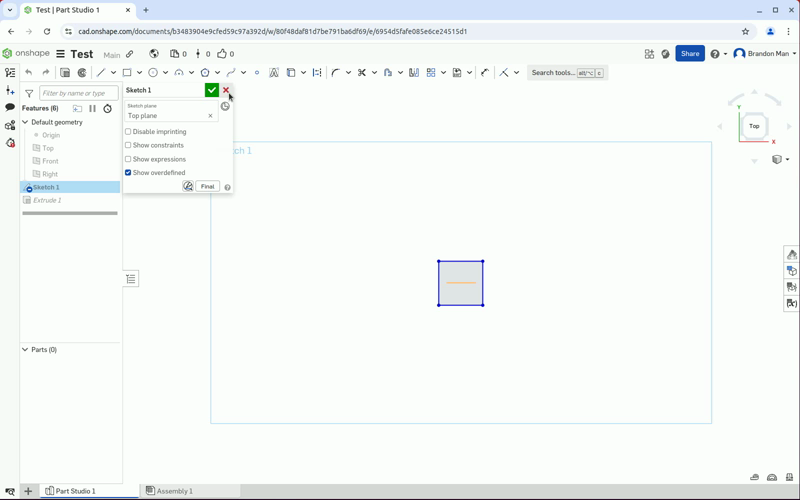
click(229, 92)
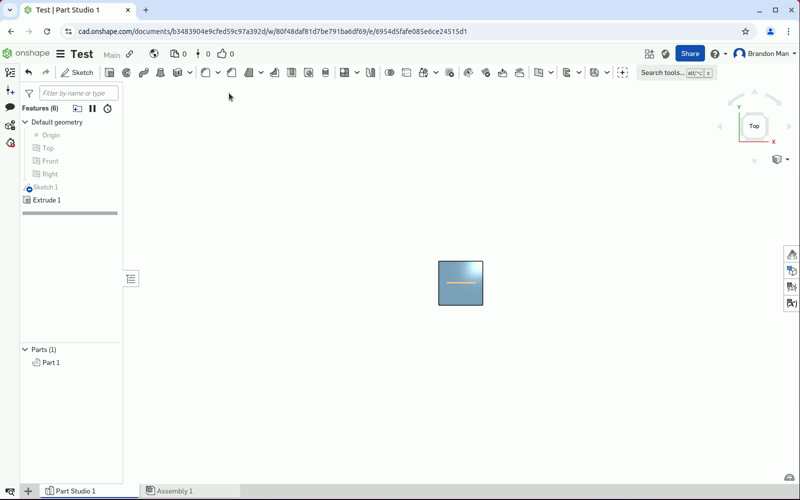
mouse_move(541, 75)
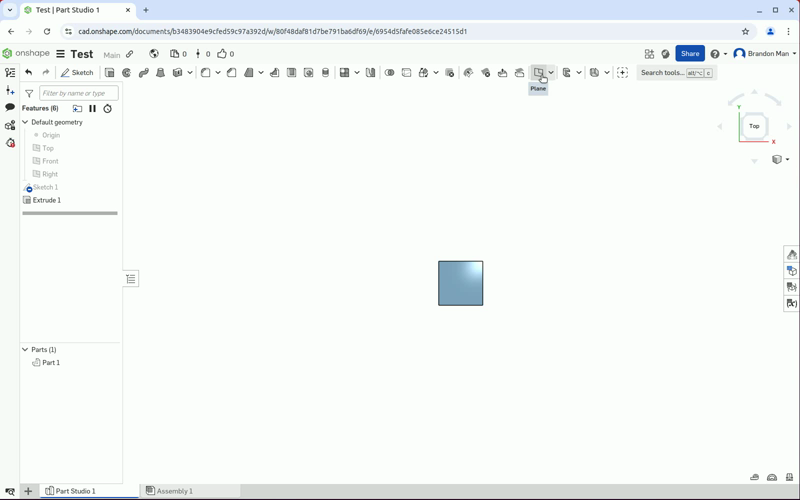
click(541, 75)
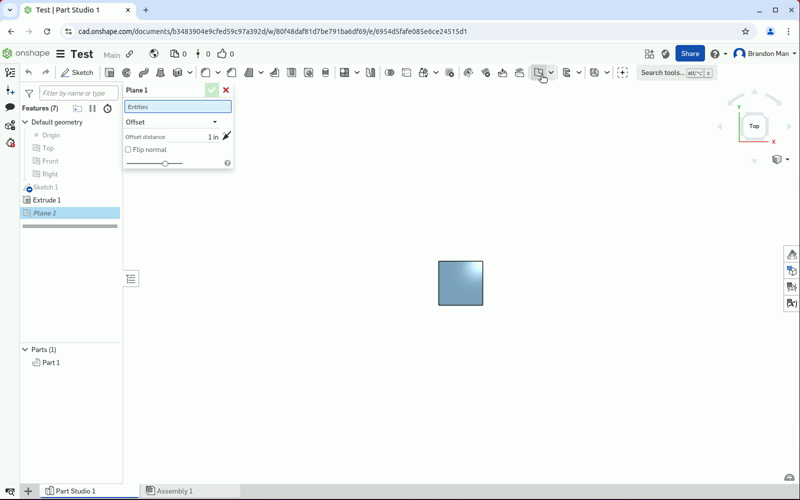
mouse_move(73, 150)
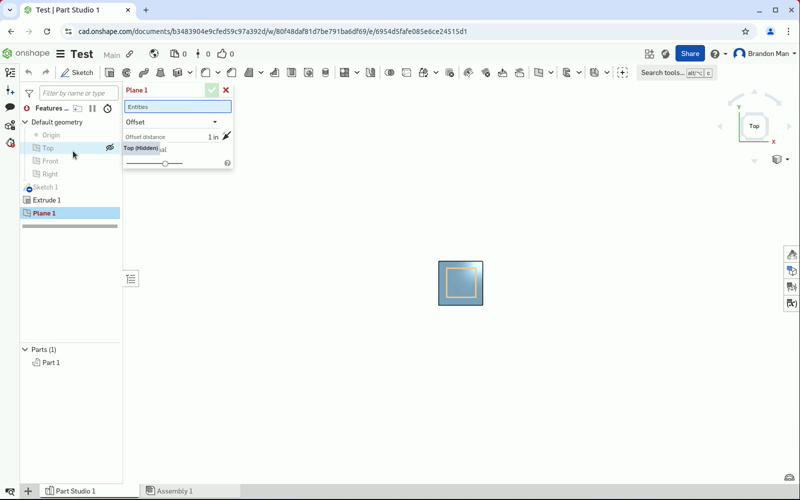
click(73, 150)
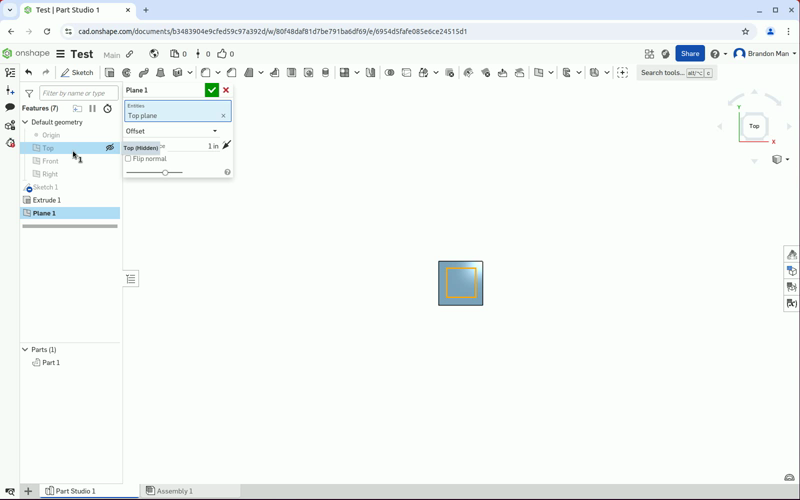
key(tab, 2)
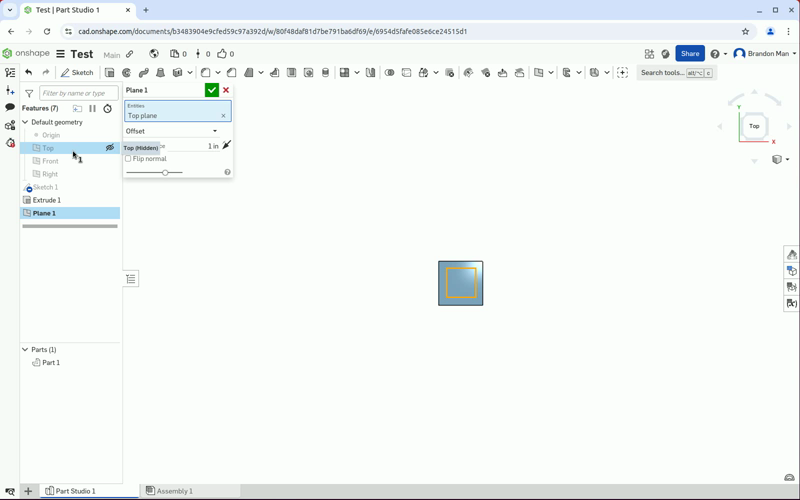
text(2.896)
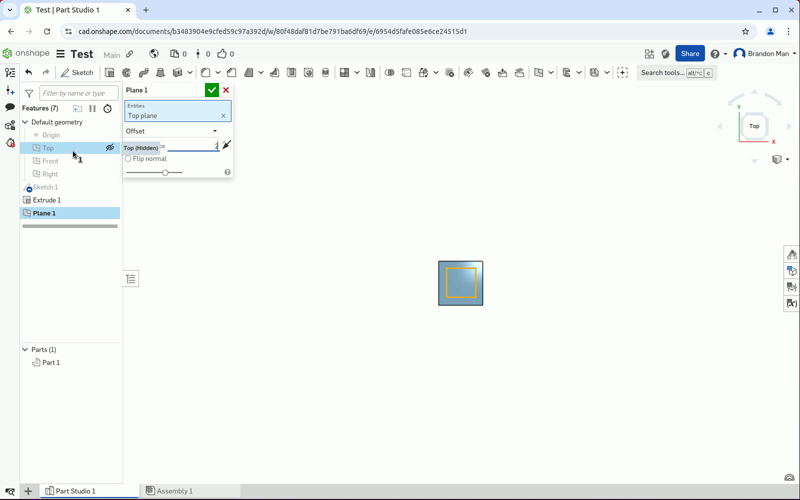
key(enter, 2)
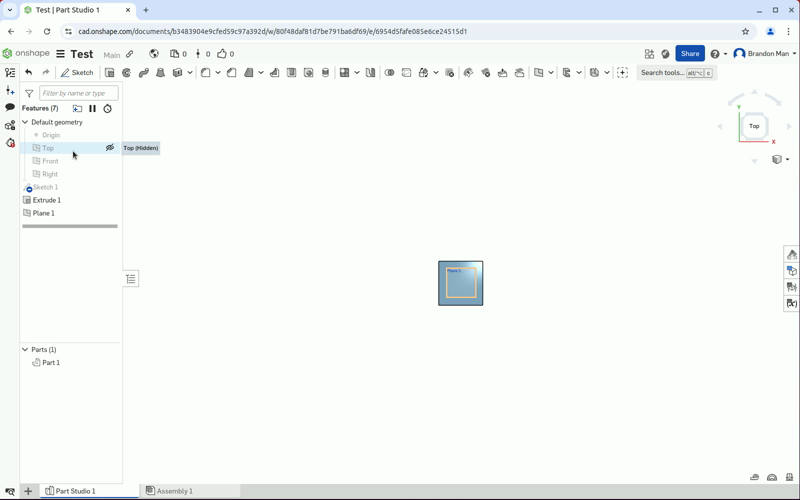
key(shift+s)
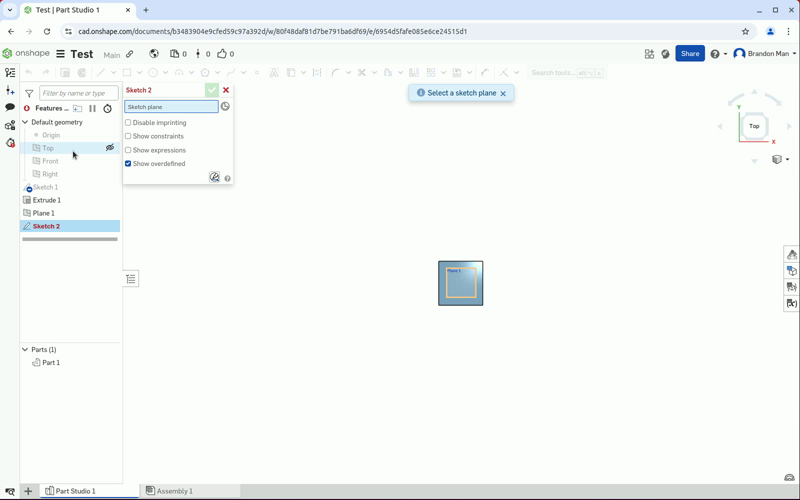
mouse_move(73, 215)
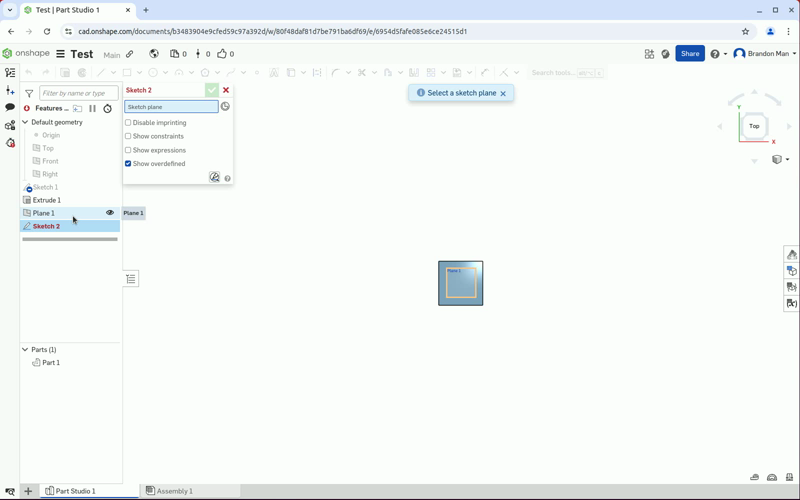
click(73, 215)
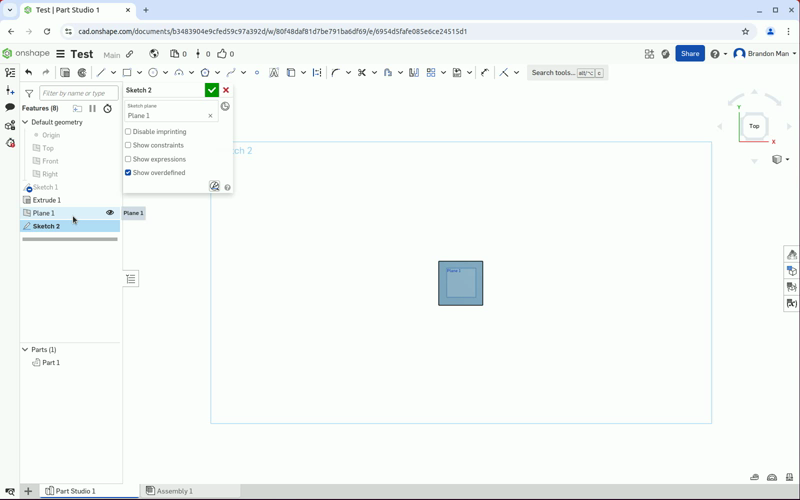
mouse_move(73, 352)
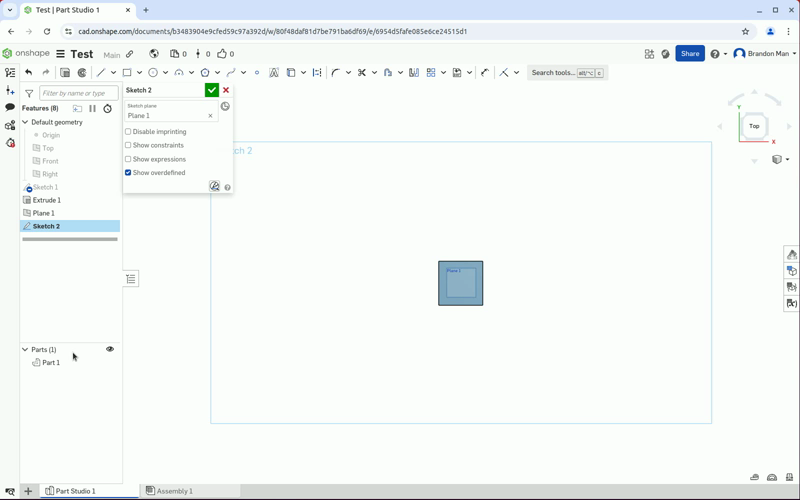
key(y)
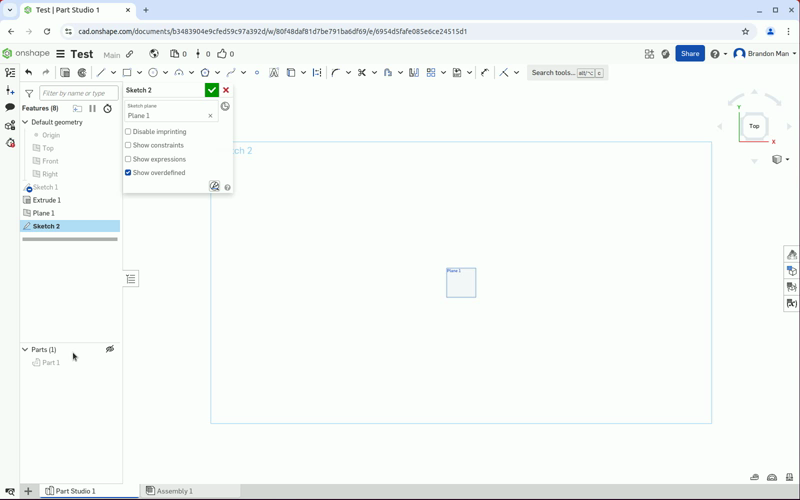
key(l)
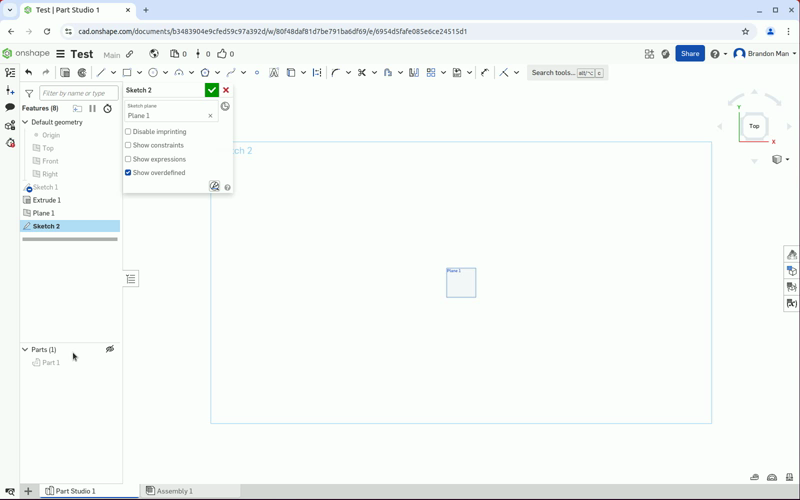
key_down(shift)
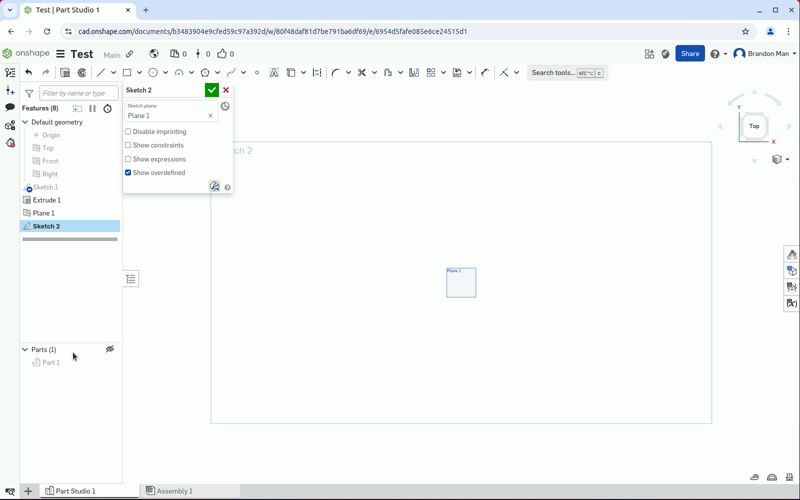
mouse_move(471, 305)
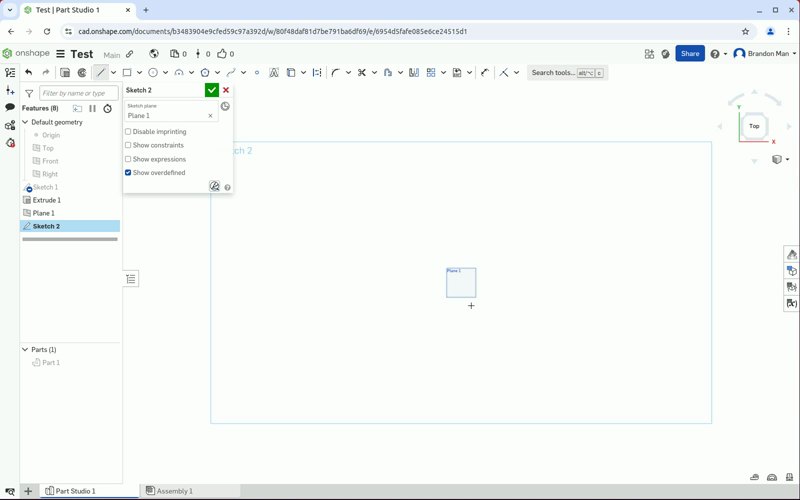
click(471, 305)
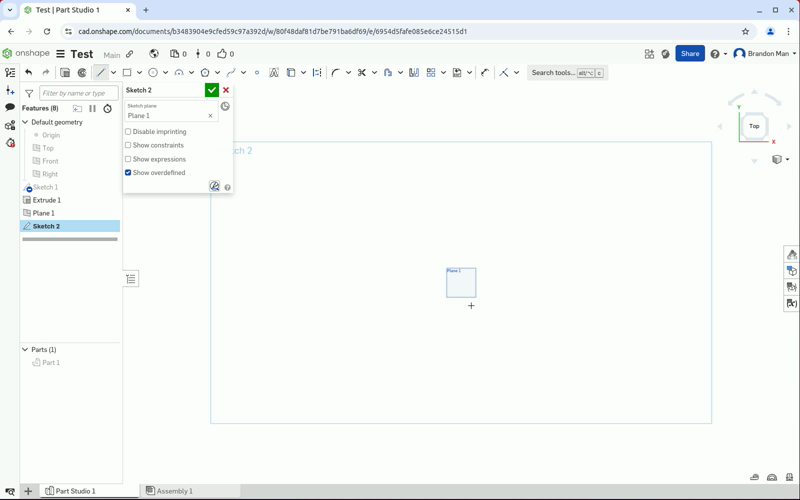
key_up(shift)
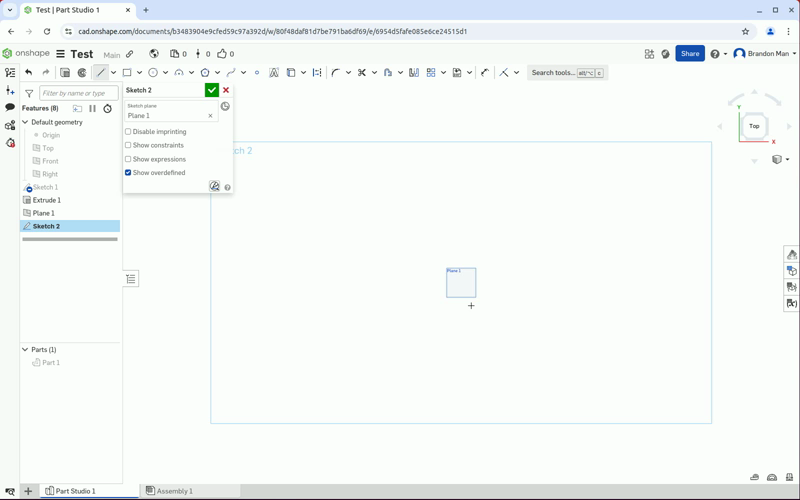
key_down(shift)
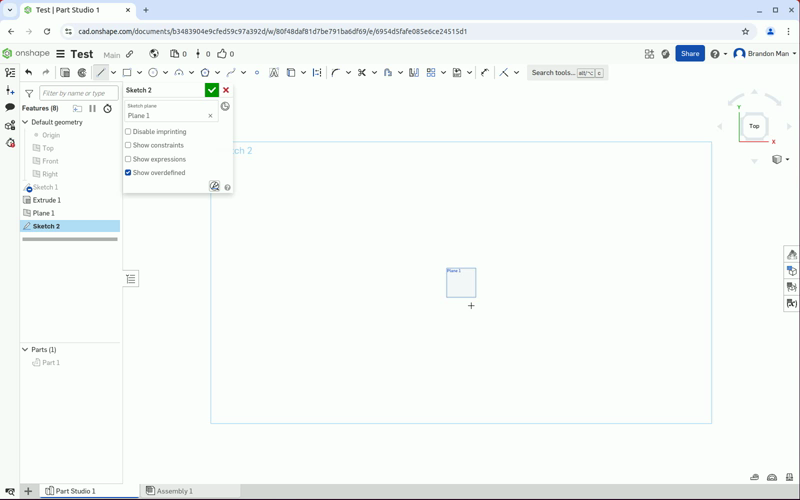
mouse_move(501, 305)
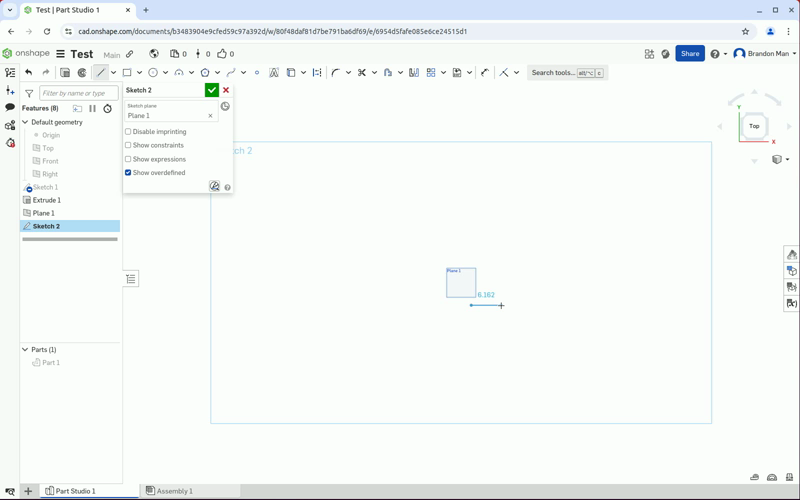
mouse_move(481, 305)
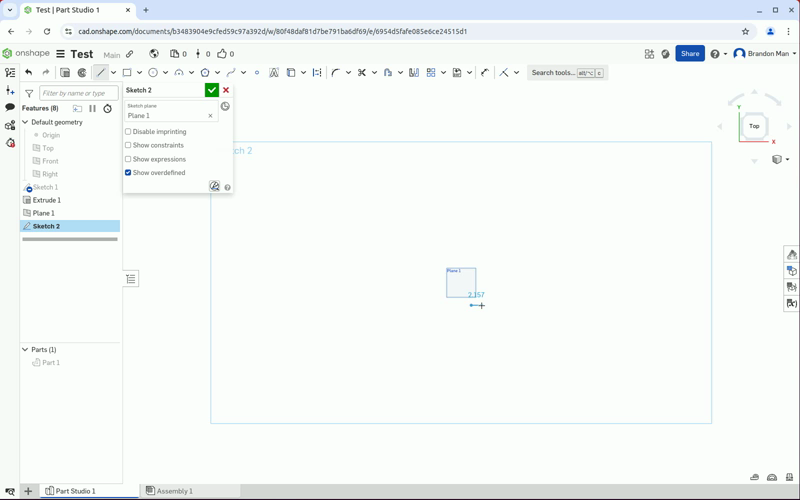
click(481, 305)
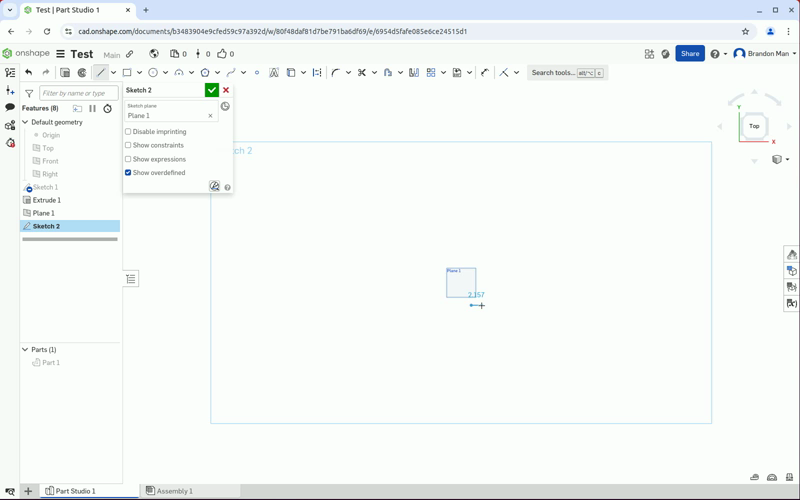
key_up(shift)
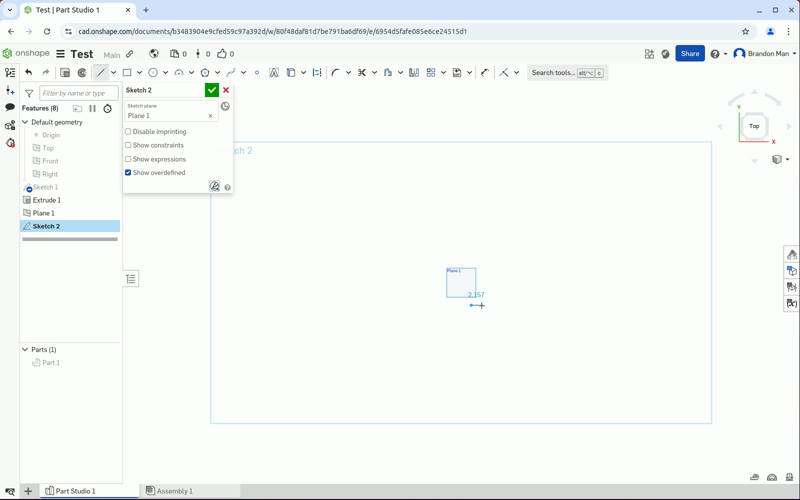
key_down(shift)
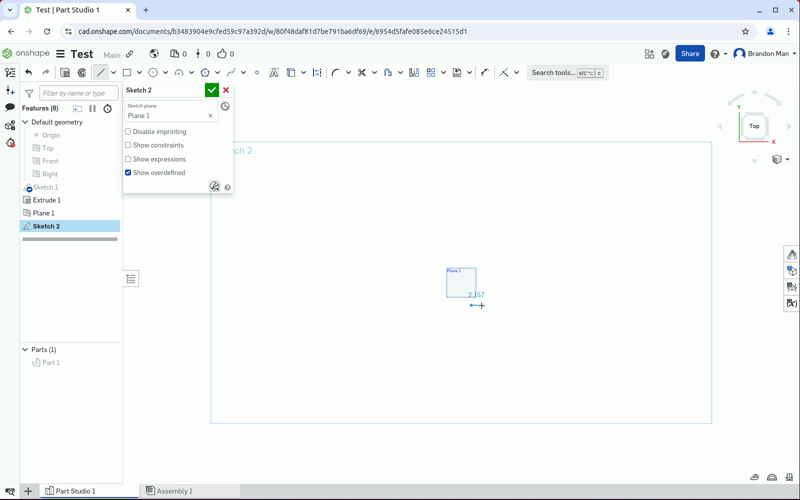
mouse_move(511, 305)
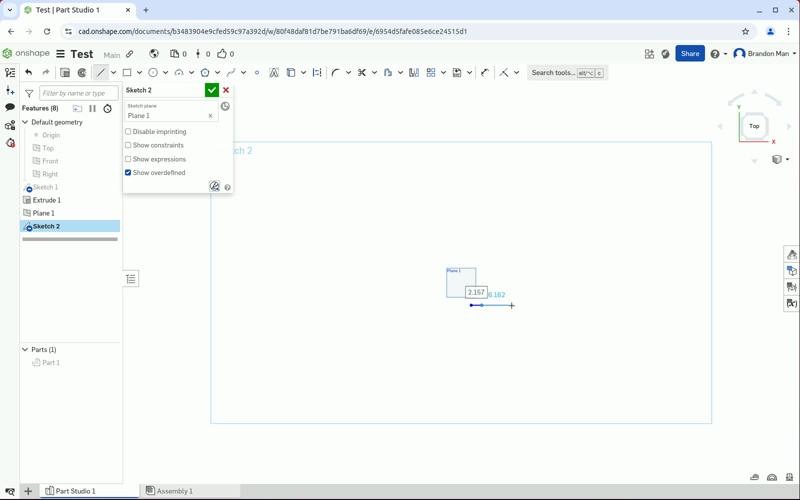
mouse_move(481, 261)
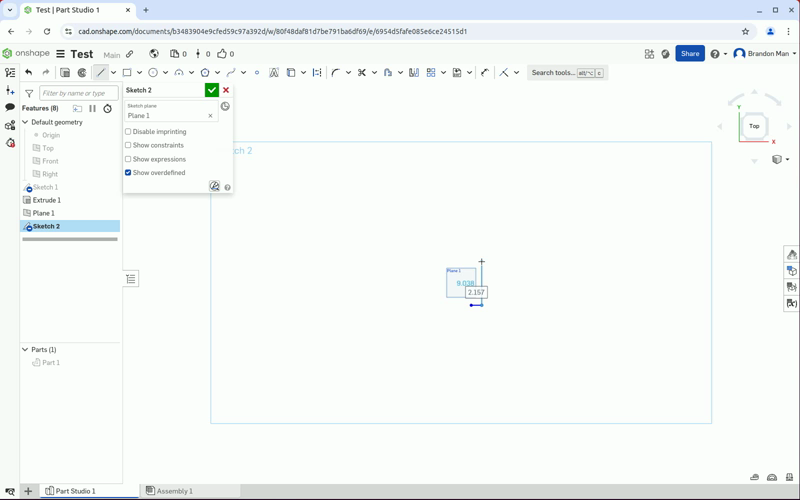
click(481, 261)
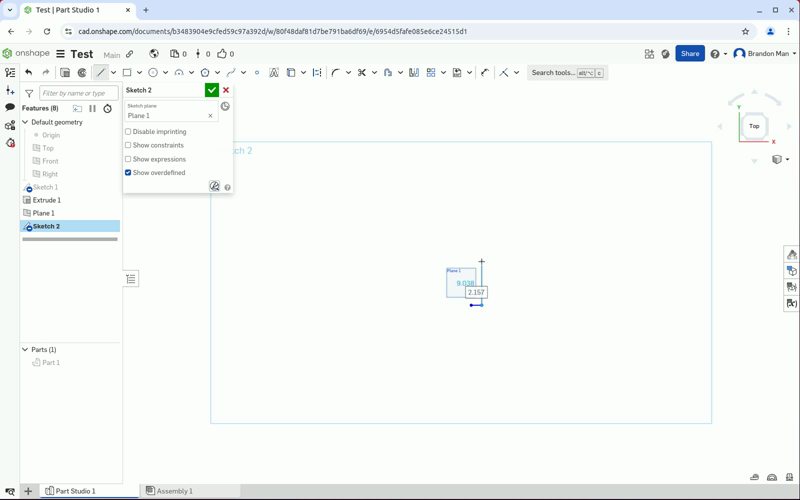
key_up(shift)
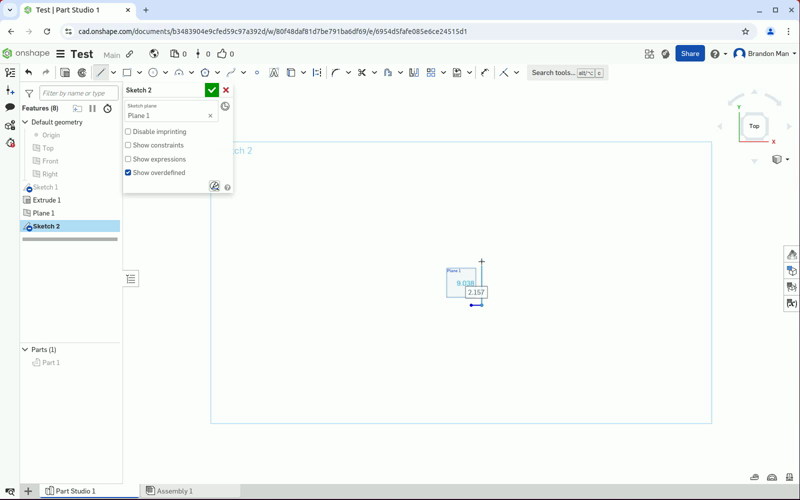
key_down(shift)
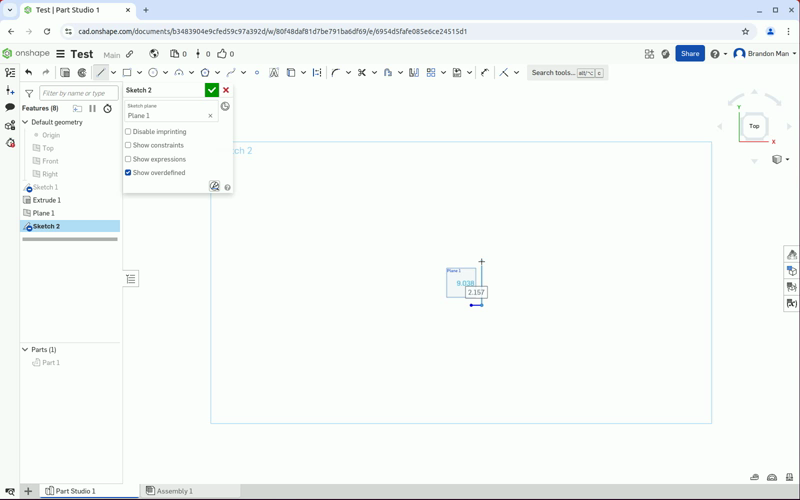
mouse_move(511, 261)
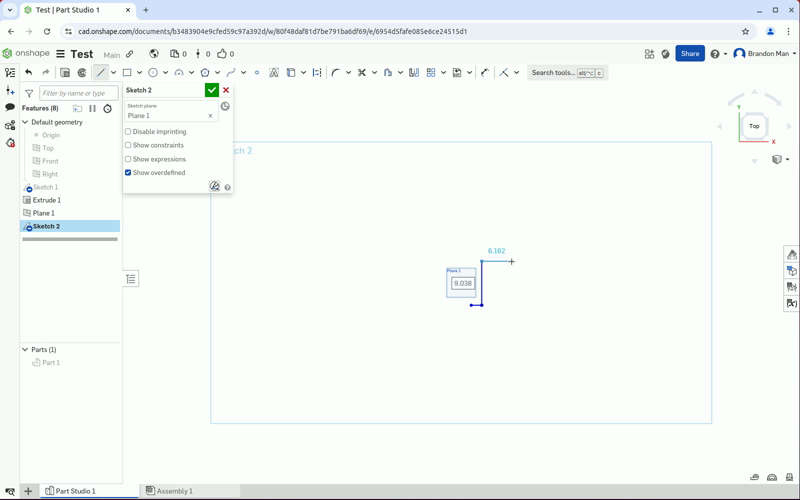
mouse_move(471, 261)
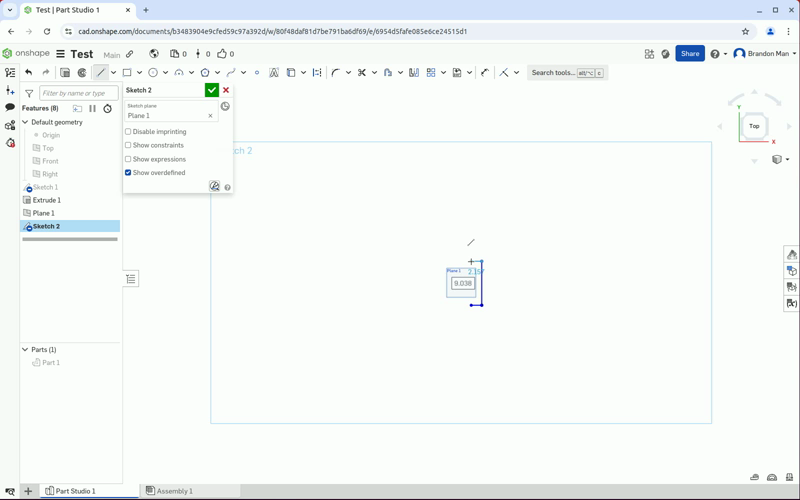
click(471, 261)
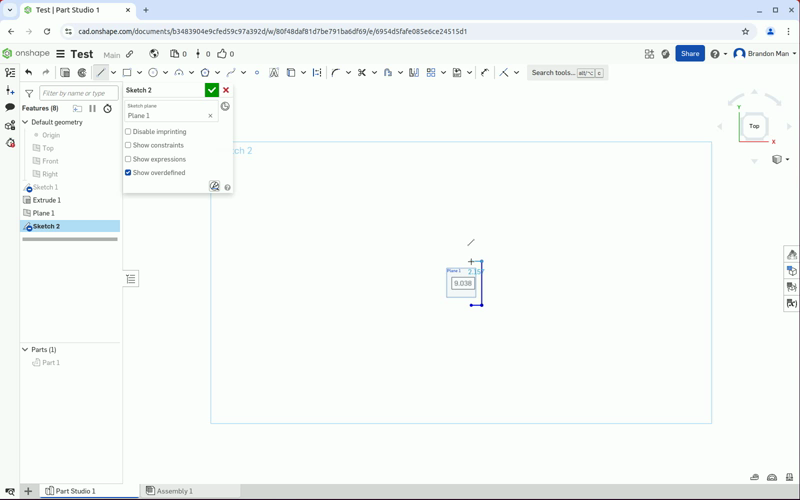
key_up(shift)
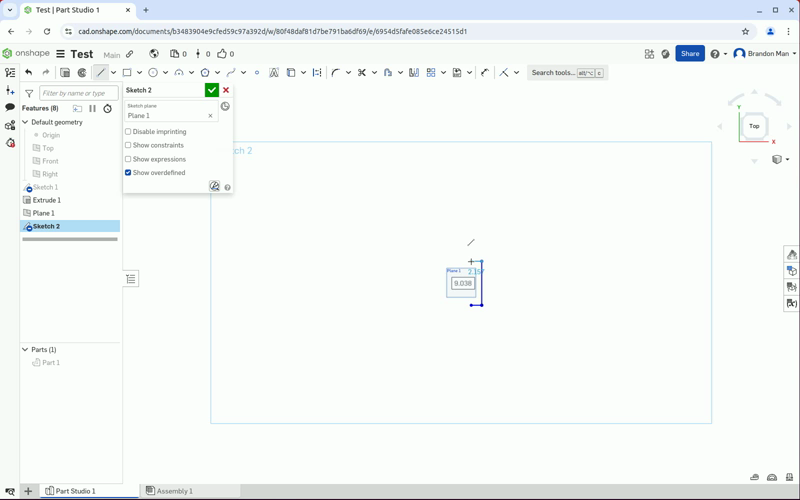
mouse_move(501, 261)
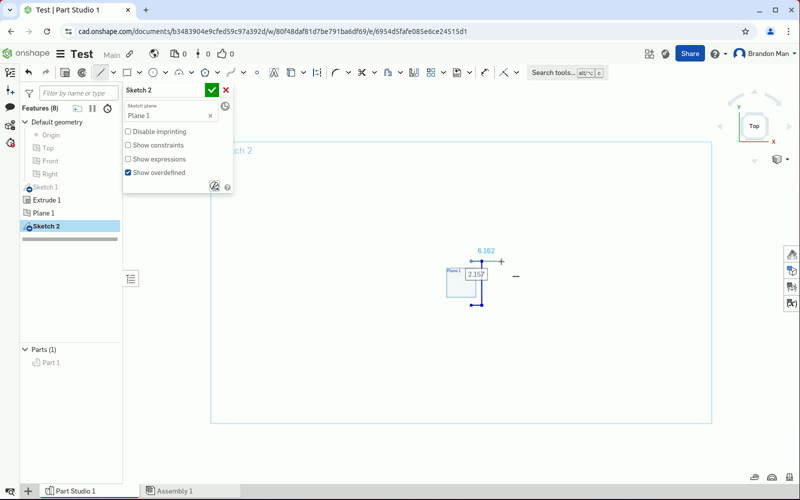
key_down(shift)
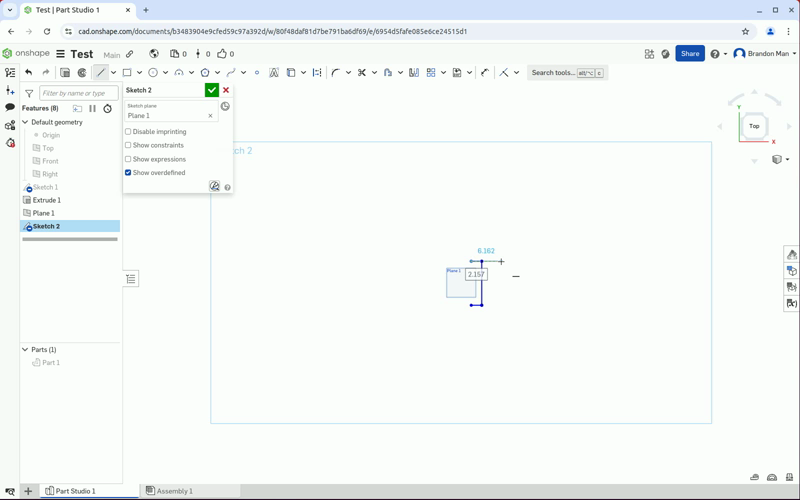
mouse_move(471, 305)
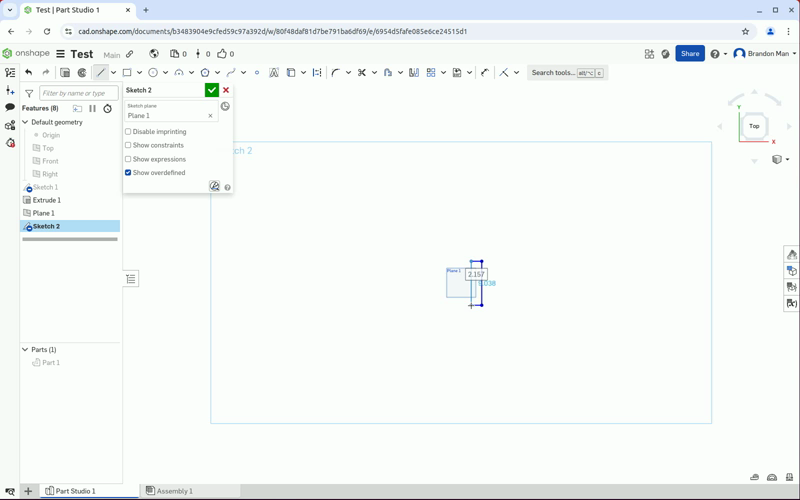
key_up(shift)
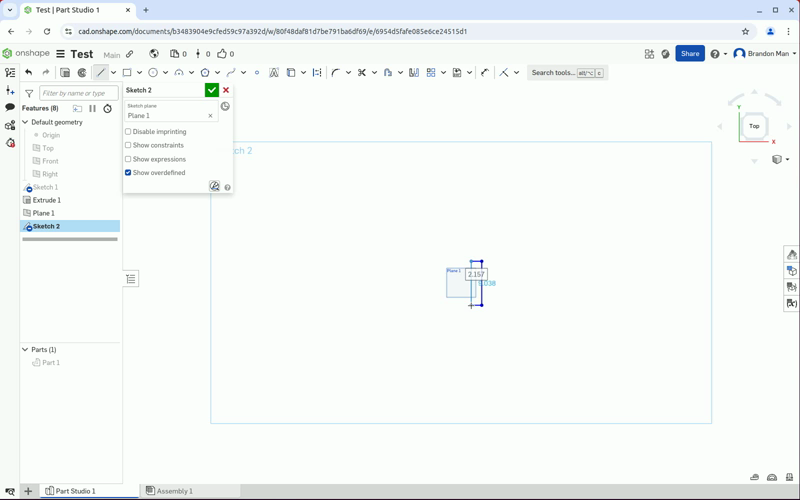
click(471, 305)
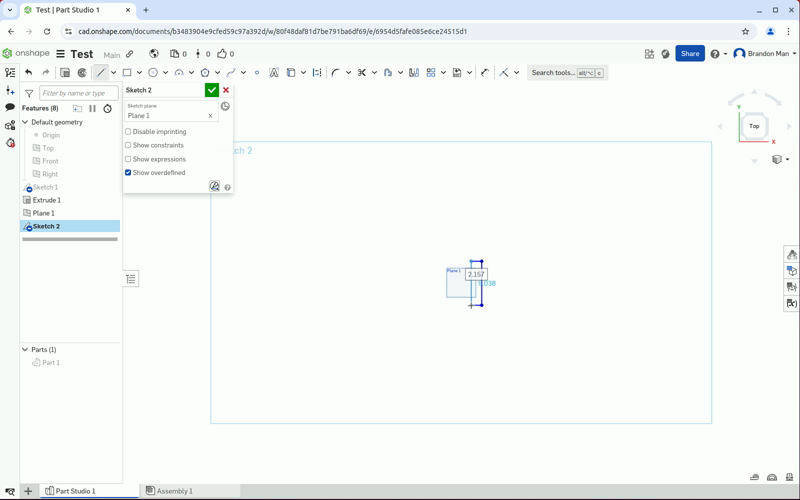
key(esc)
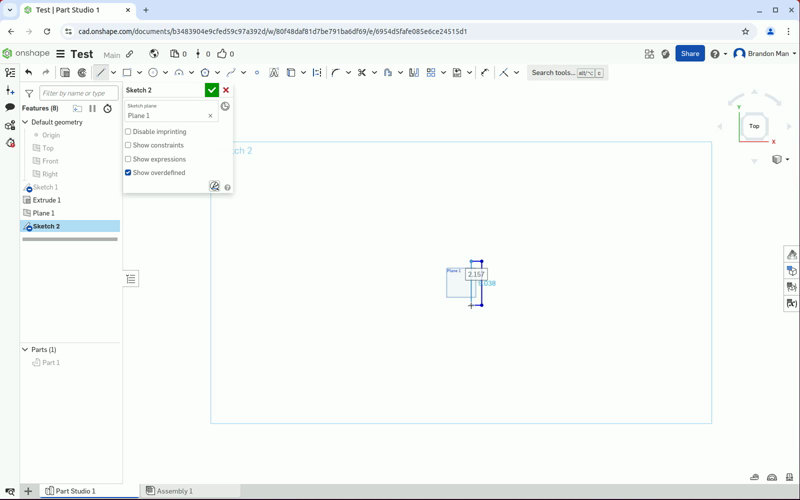
mouse_move(474, 291)
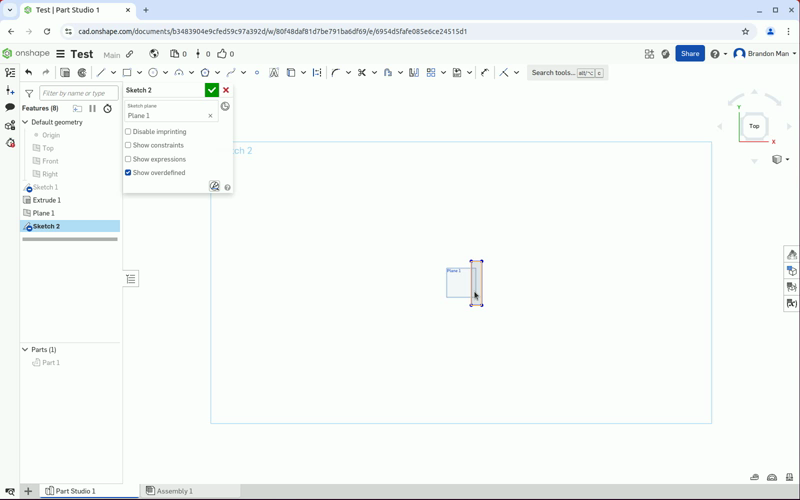
scroll(6)
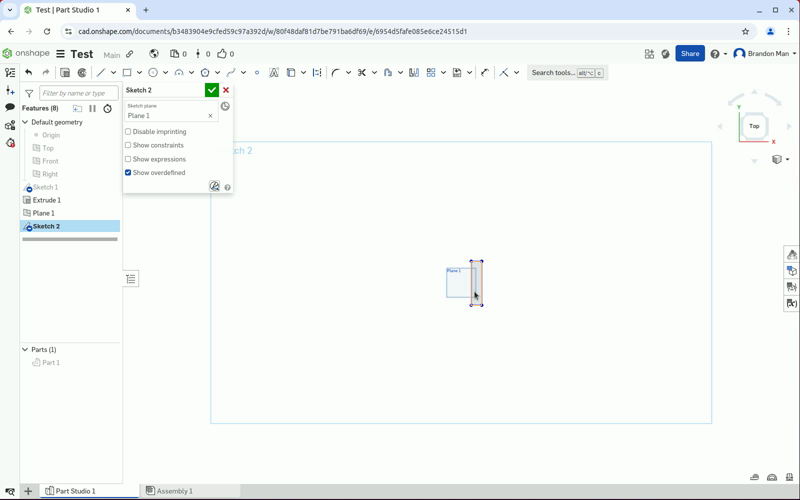
scroll(6)
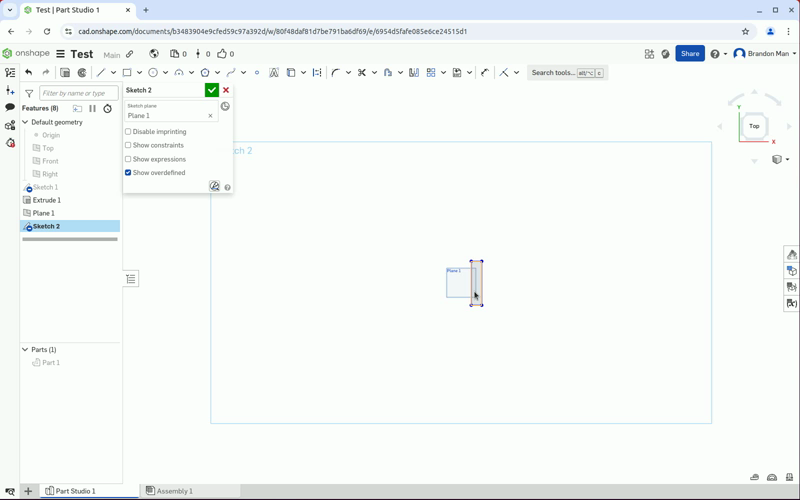
scroll(6)
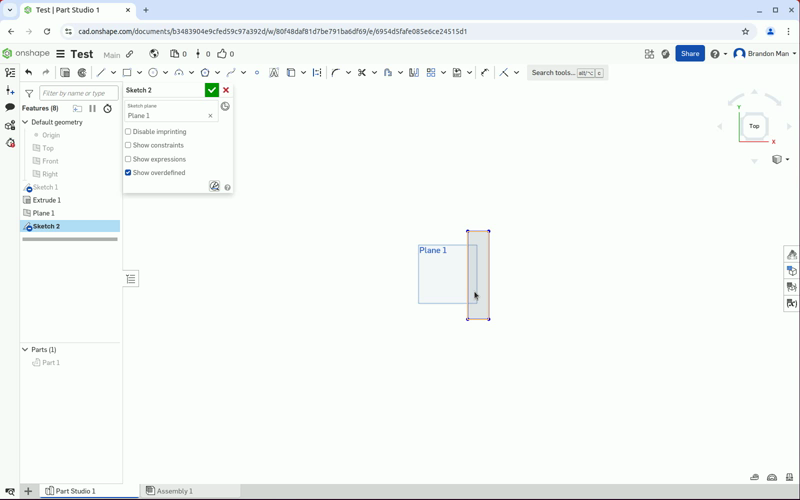
scroll(6)
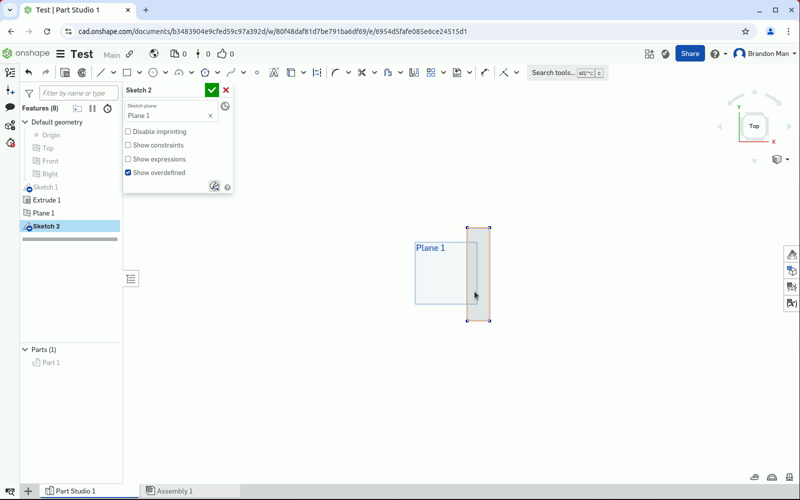
scroll(6)
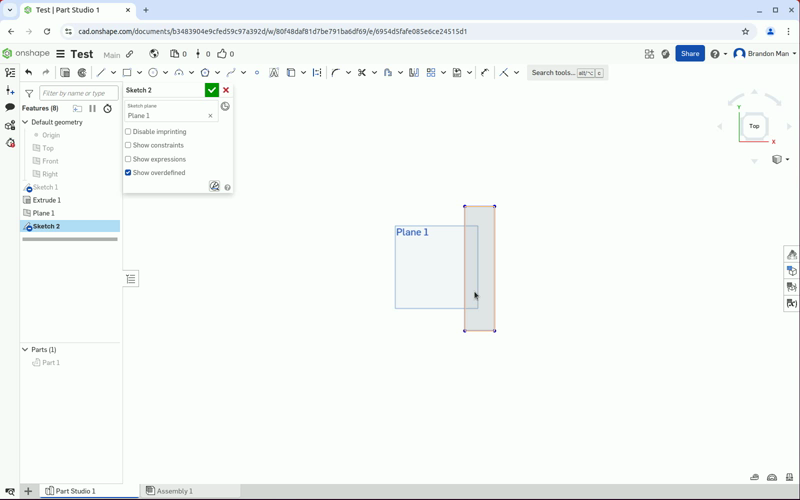
scroll(6)
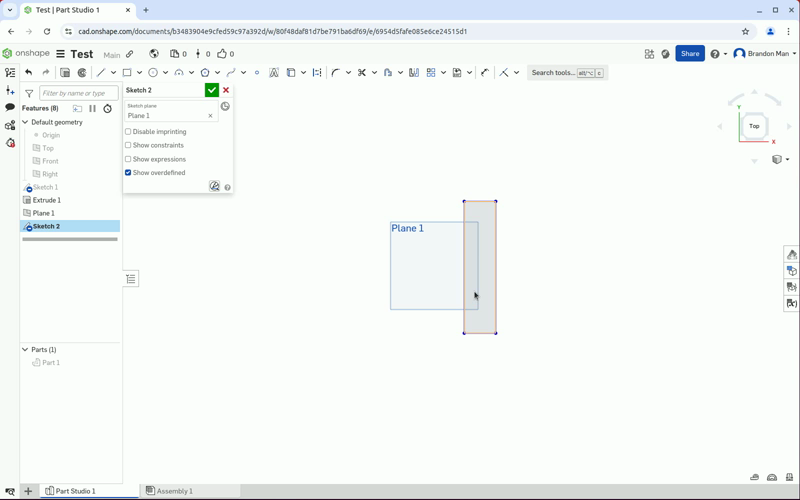
scroll(6)
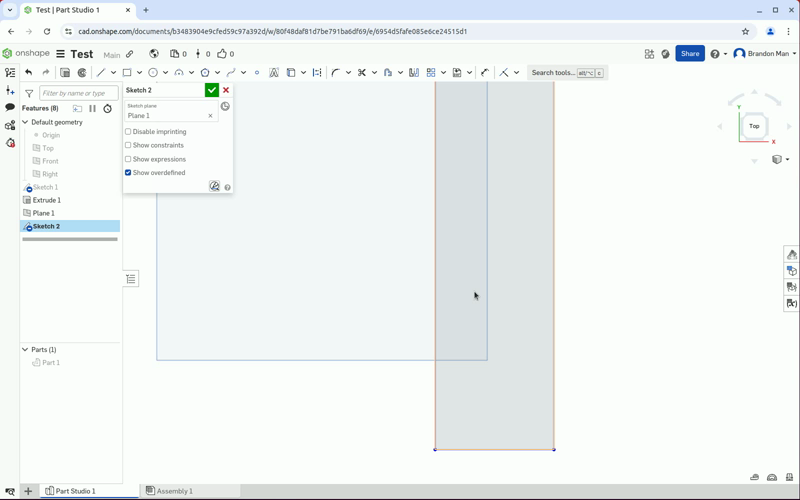
click(474, 291)
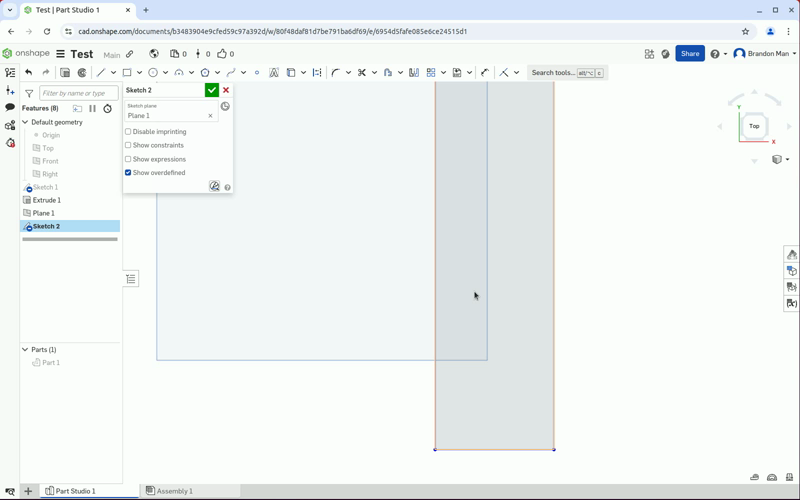
scroll(-6)
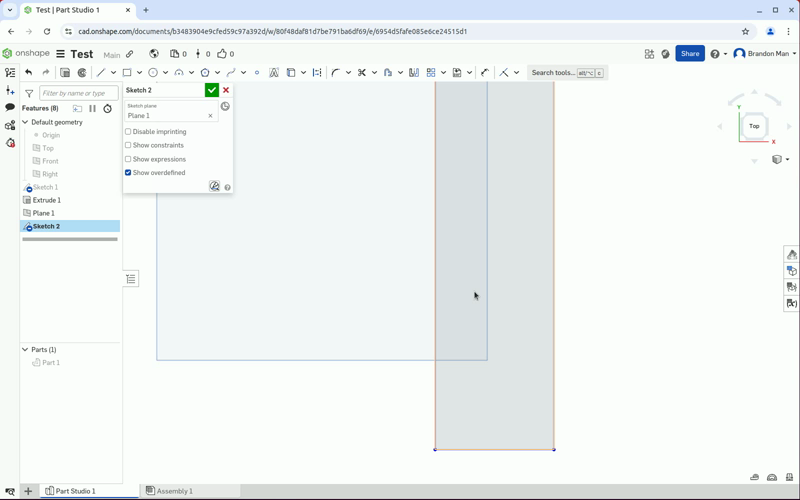
scroll(-6)
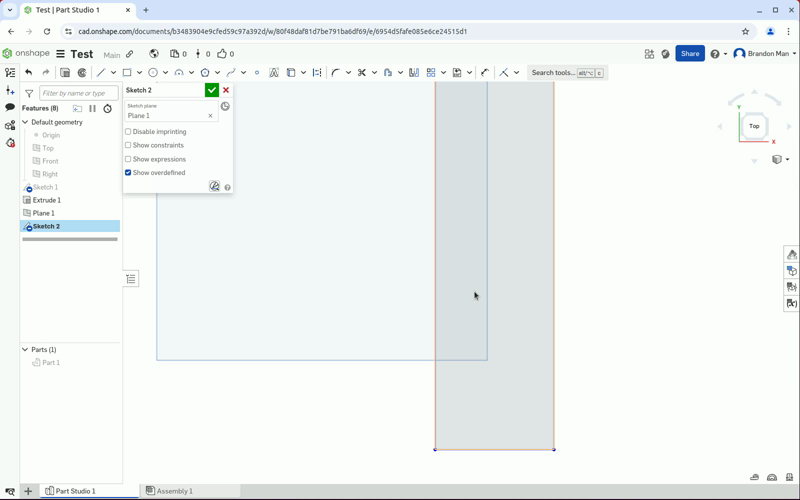
scroll(-6)
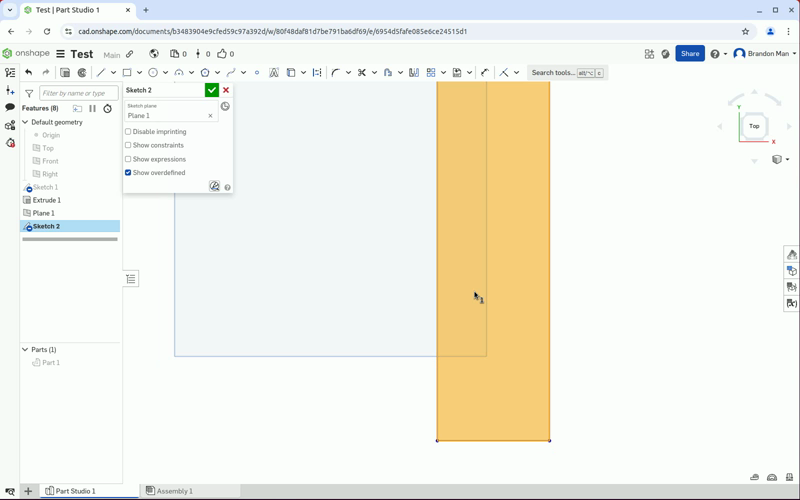
scroll(-6)
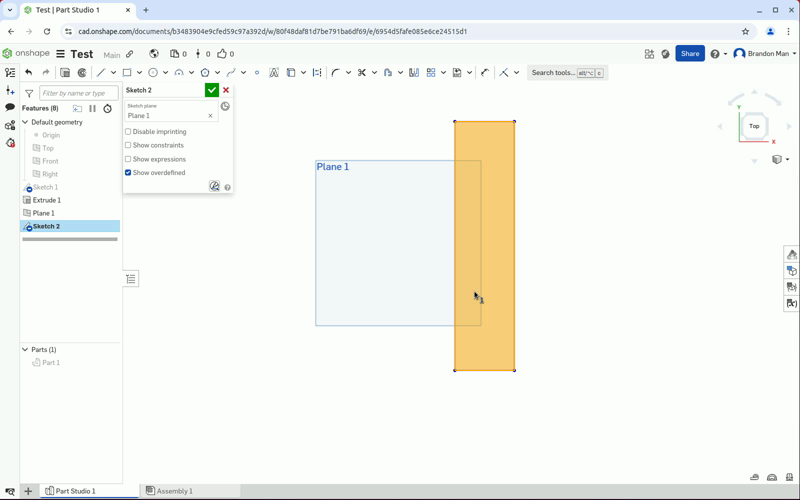
scroll(-6)
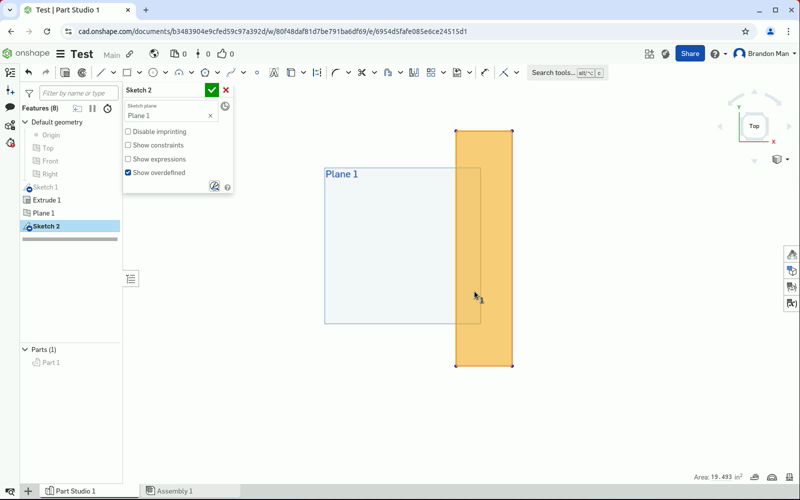
scroll(-6)
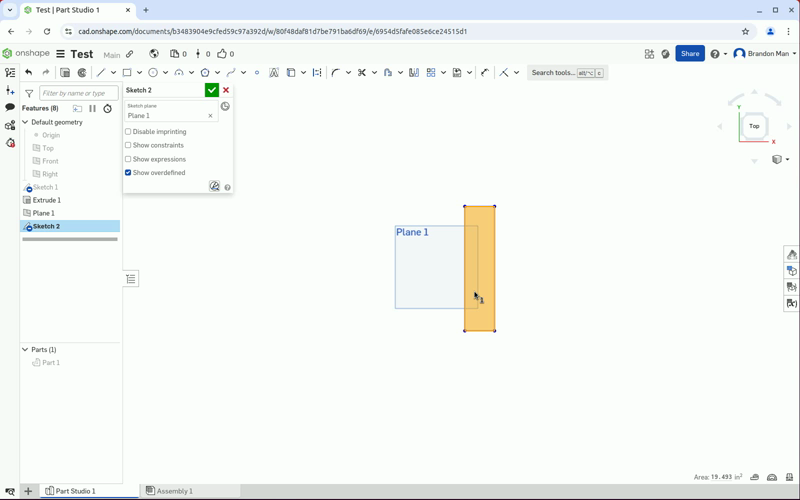
scroll(-6)
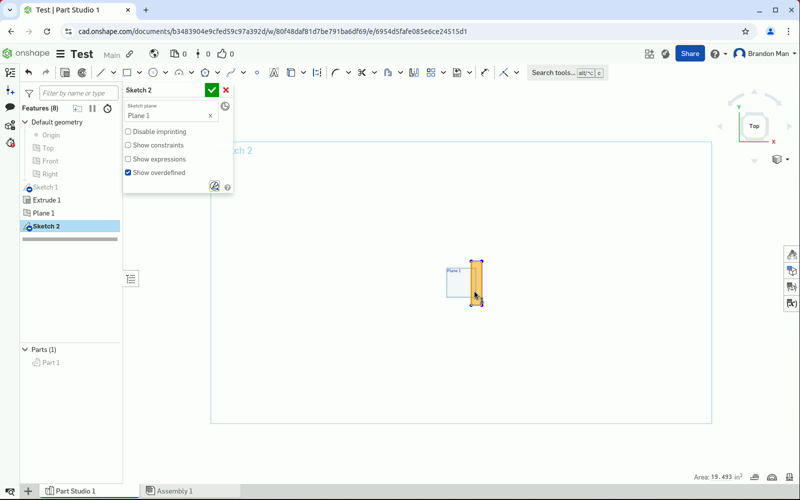
mouse_move(73, 352)
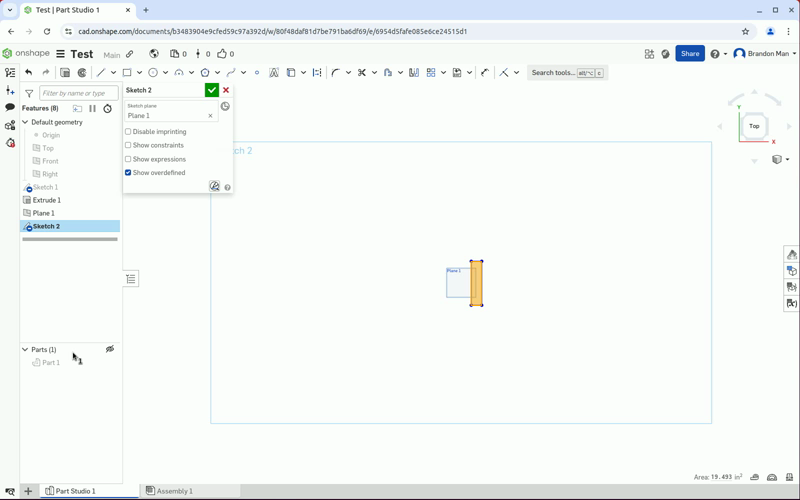
key(shift+y)
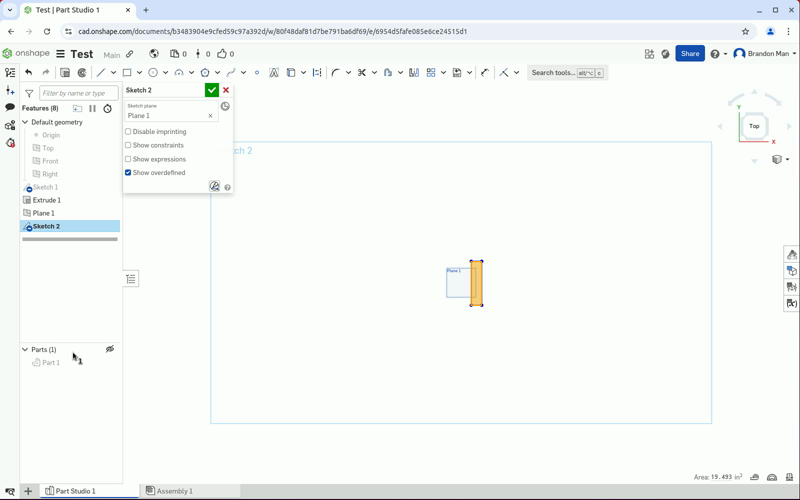
key(shift+e)
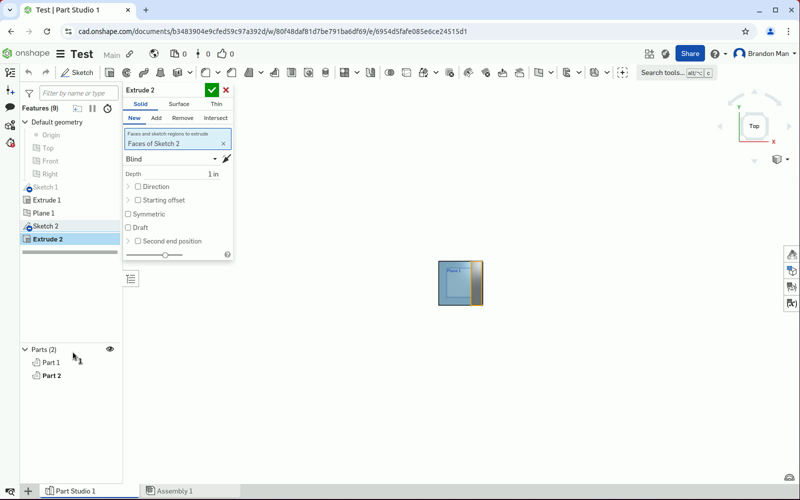
mouse_move(143, 106)
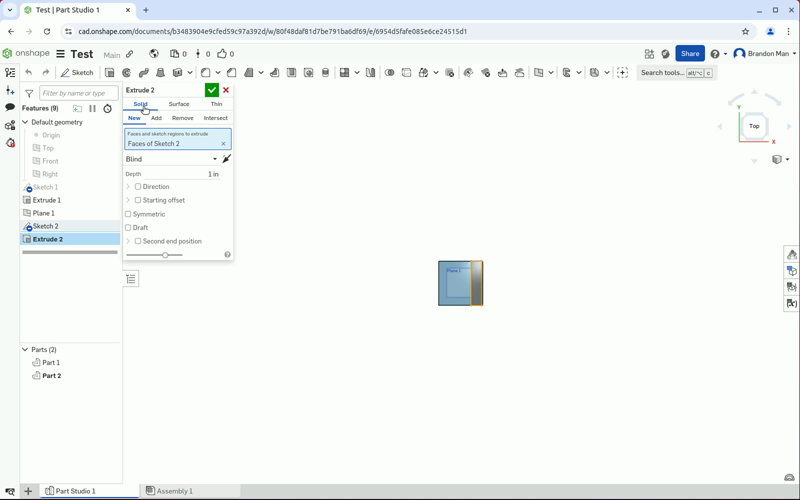
click(143, 106)
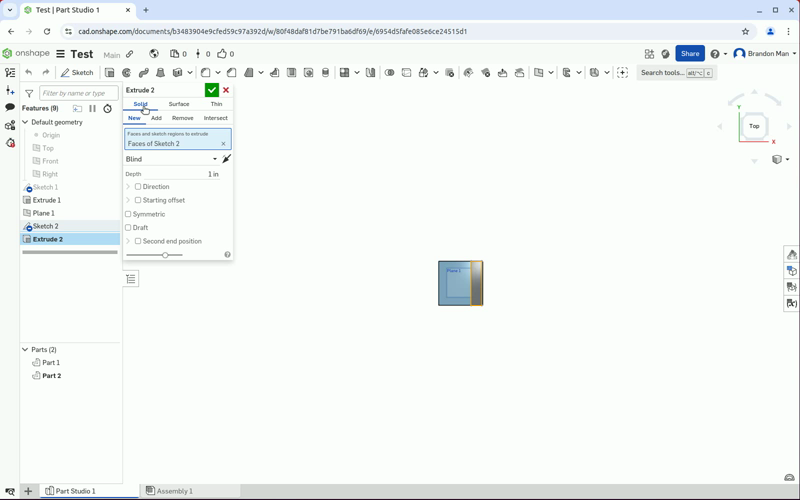
mouse_move(137, 120)
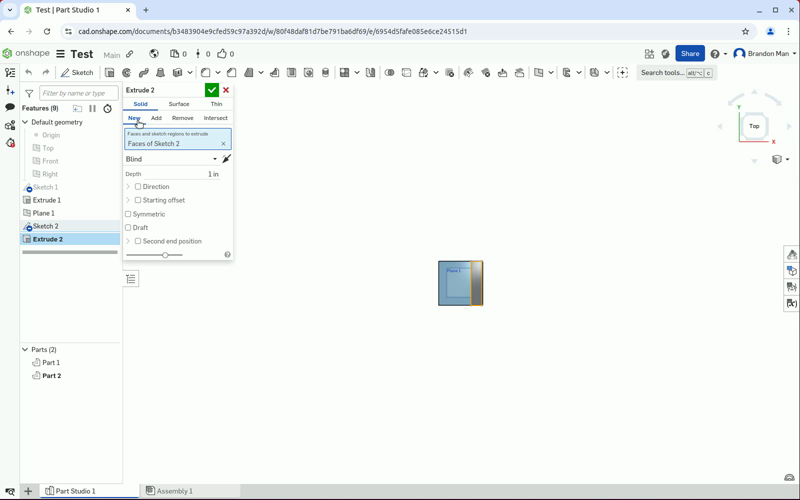
click(137, 120)
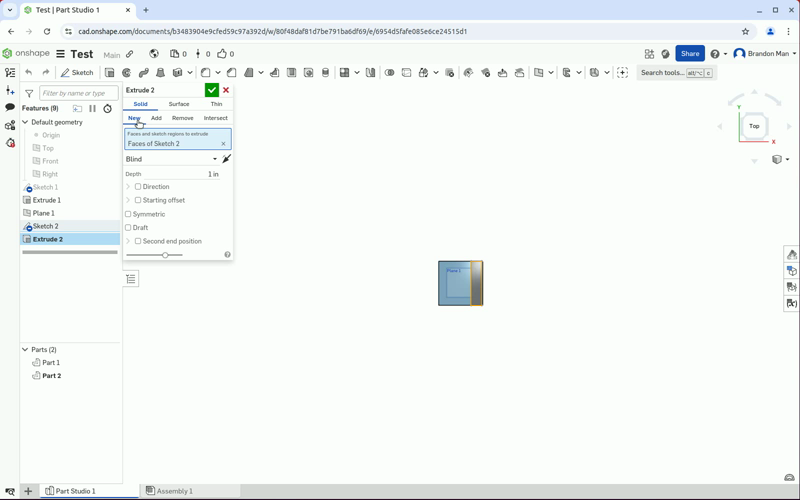
key(tab, 4)
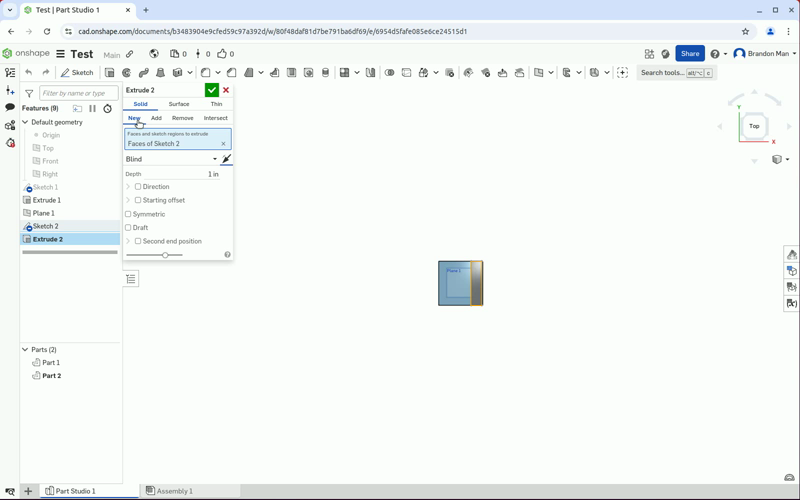
text(20.22)
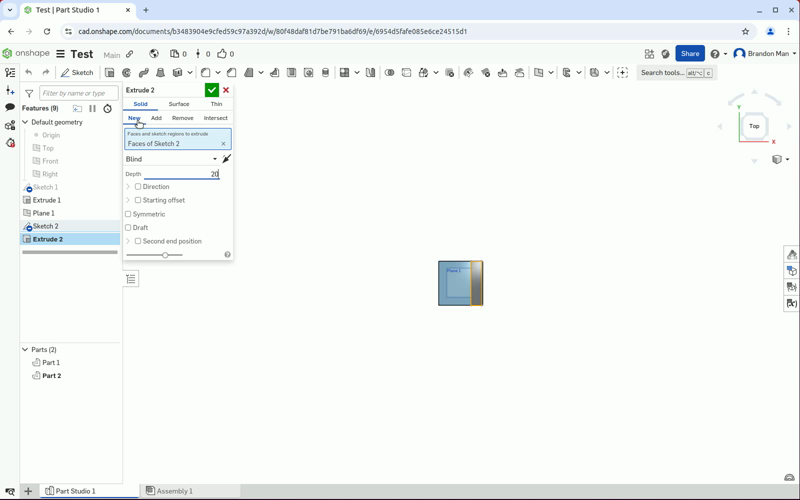
key(enter)
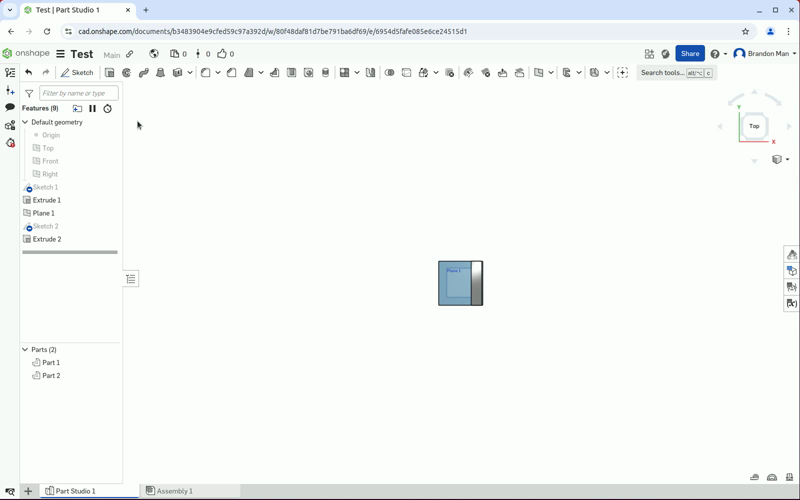
key(shift+h)
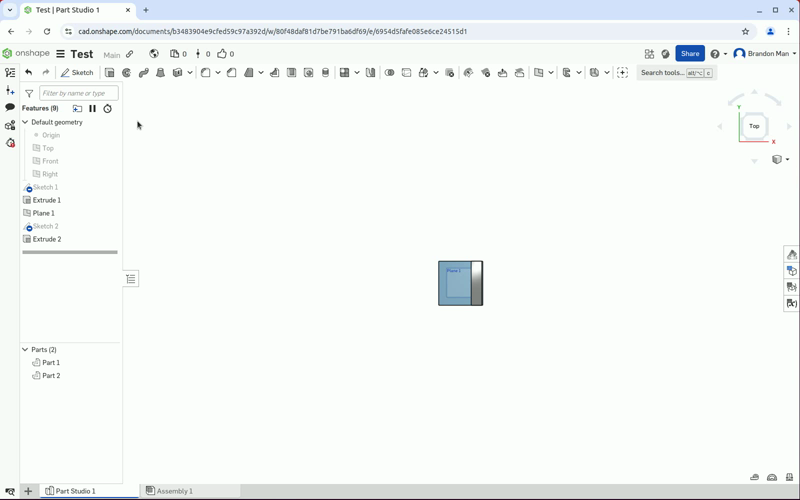
key(shift+h)
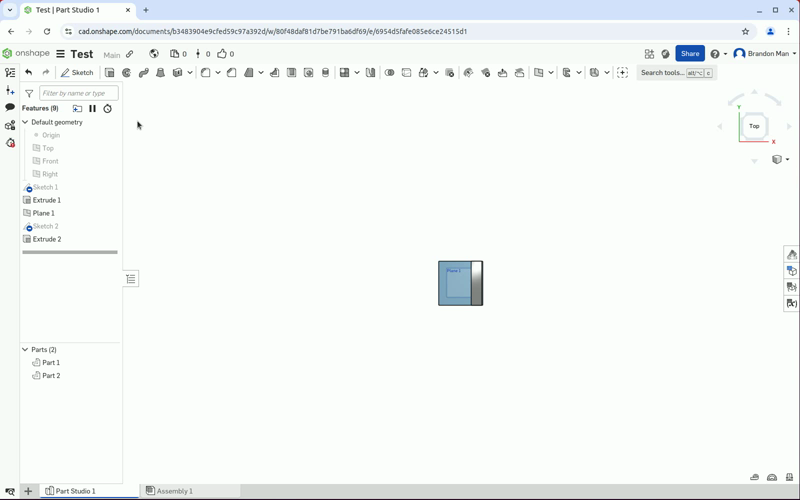
key(shift+7)
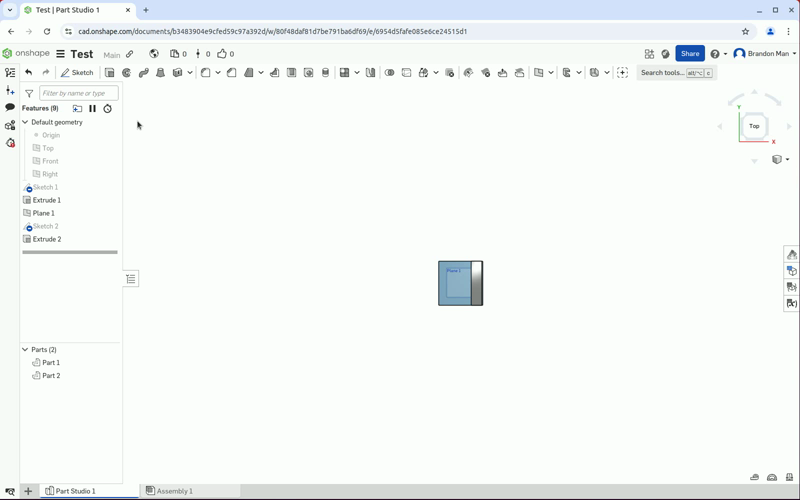
key(up, 3)
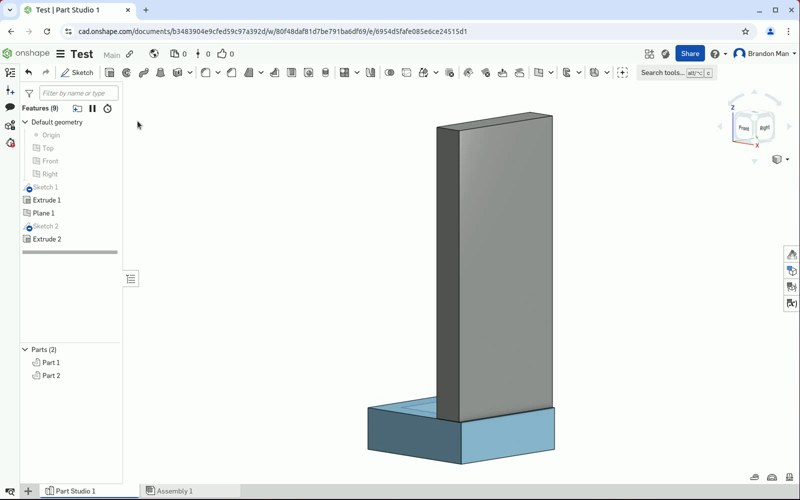
key(left, 3)
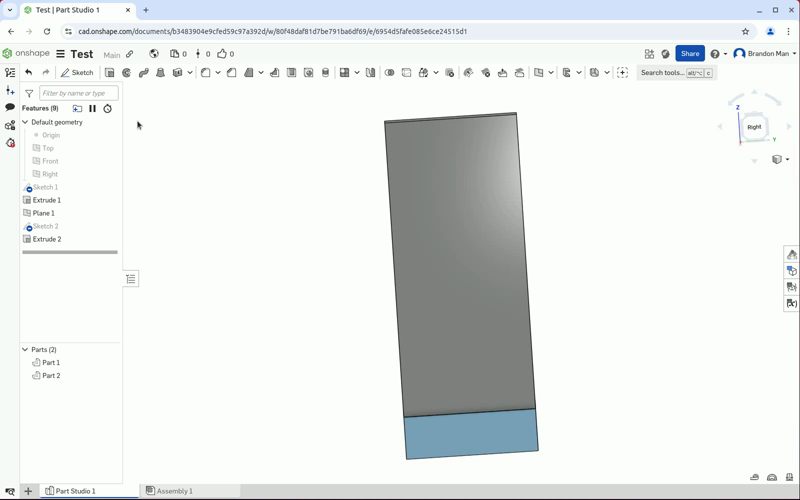
key(right, 3)
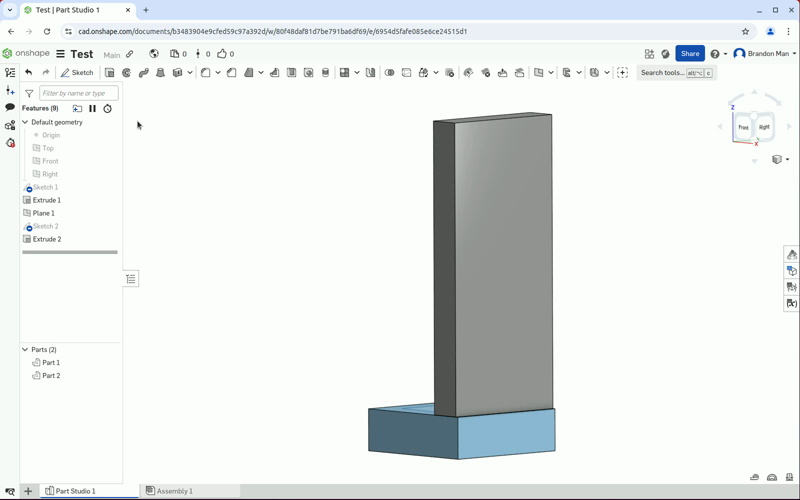
key(down, 3)
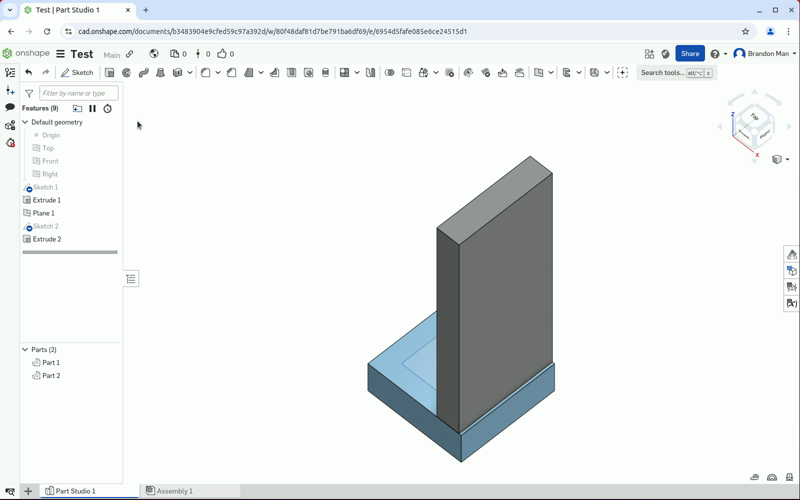
mouse_move(73, 189)
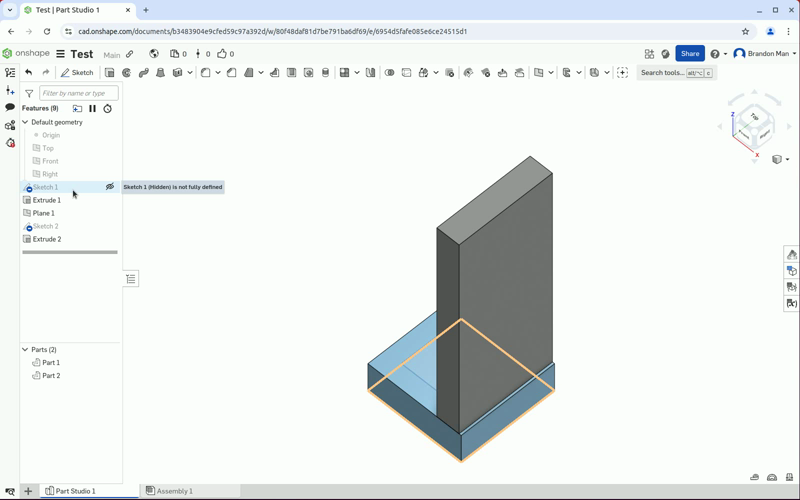
click(73, 189)